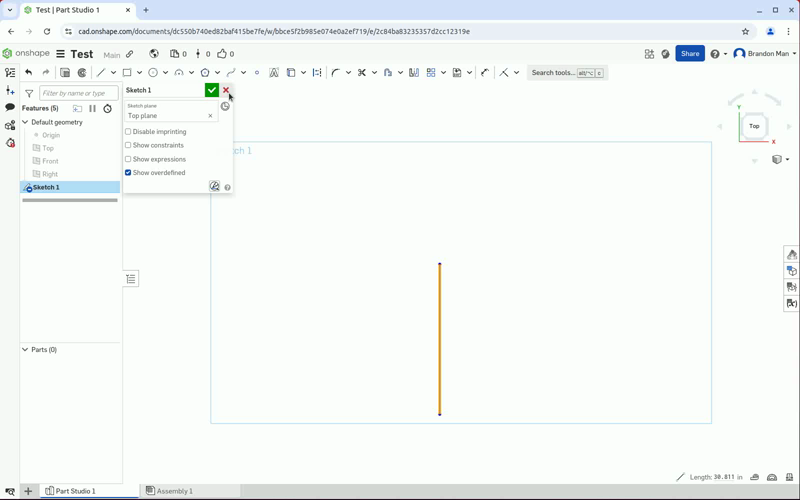
key(shift+h)
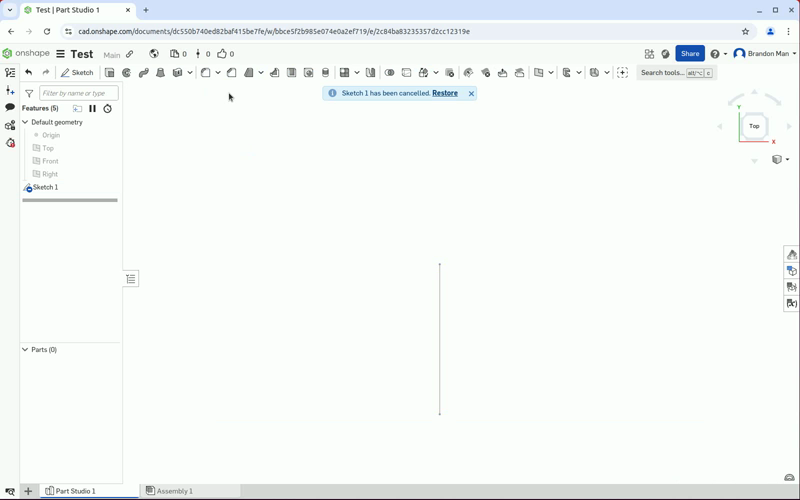
key(shift+s)
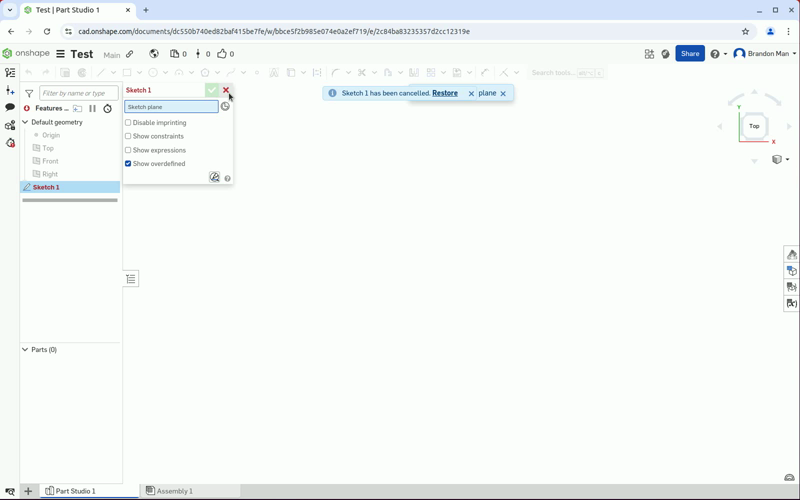
mouse_move(73, 150)
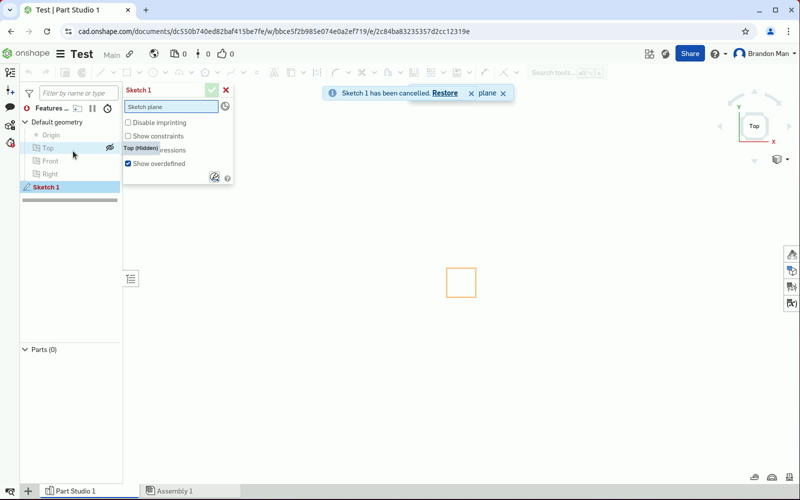
click(73, 150)
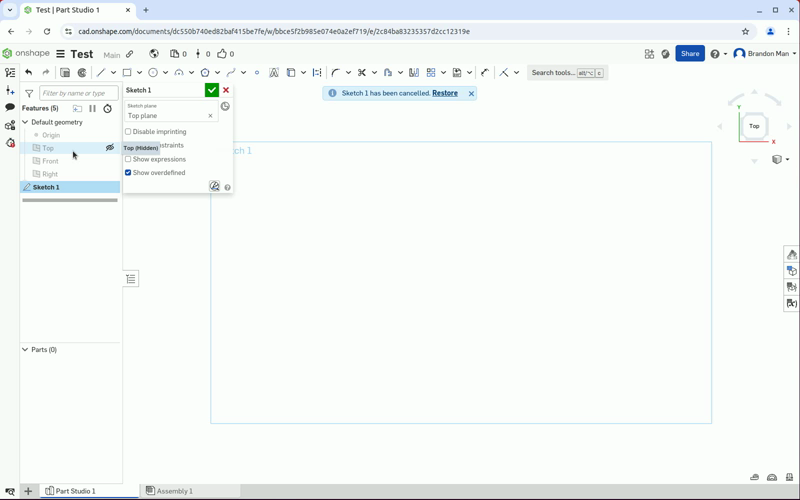
mouse_move(73, 352)
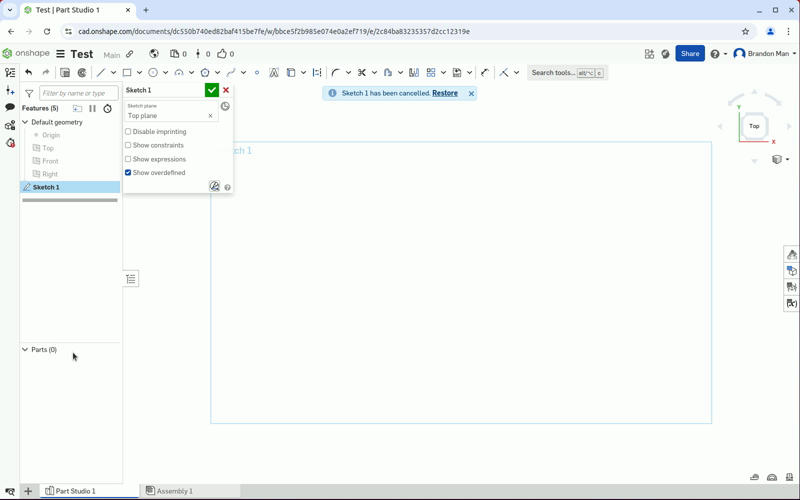
key(y)
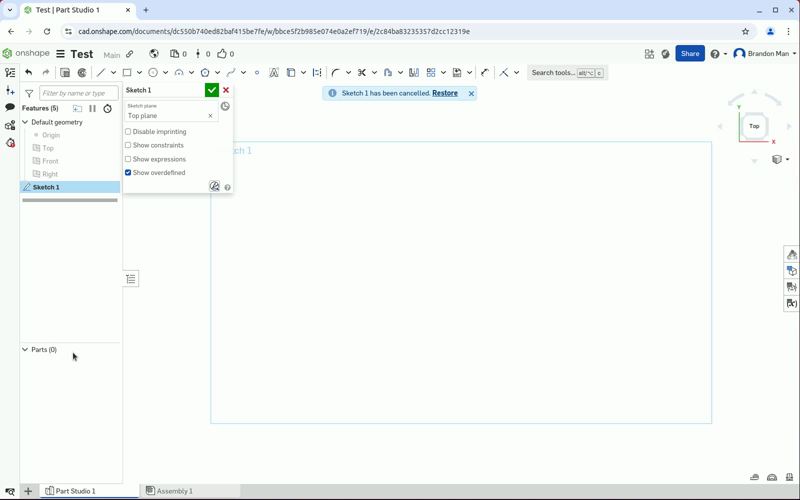
key(c)
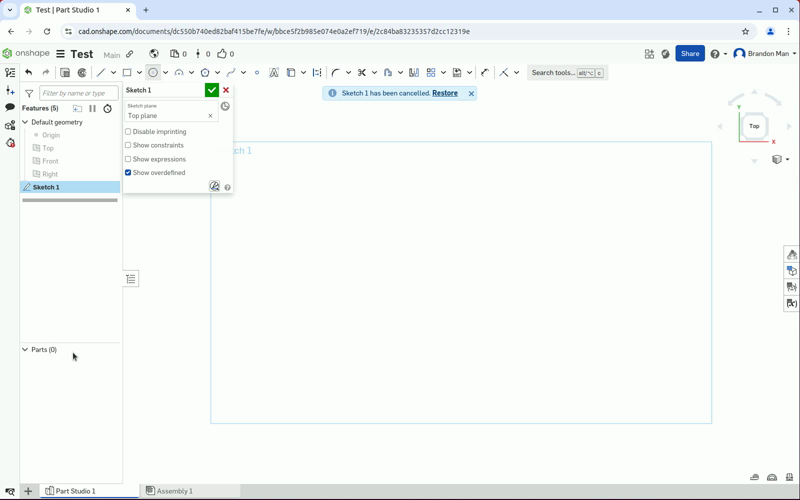
key_down(shift)
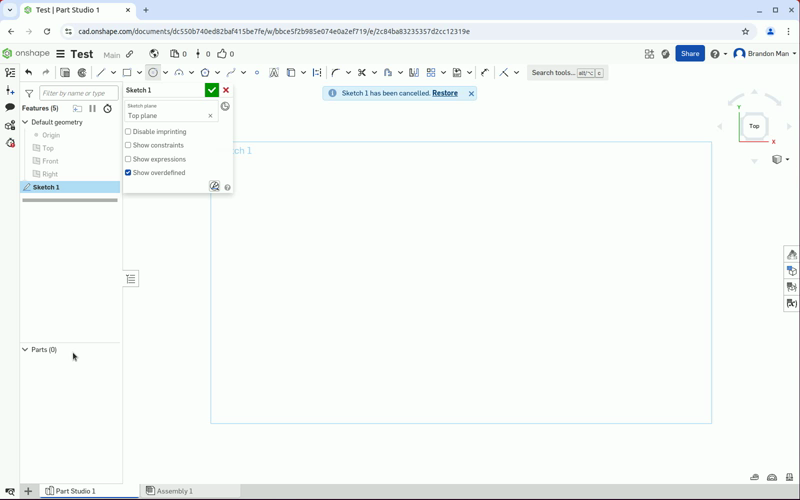
mouse_move(392, 282)
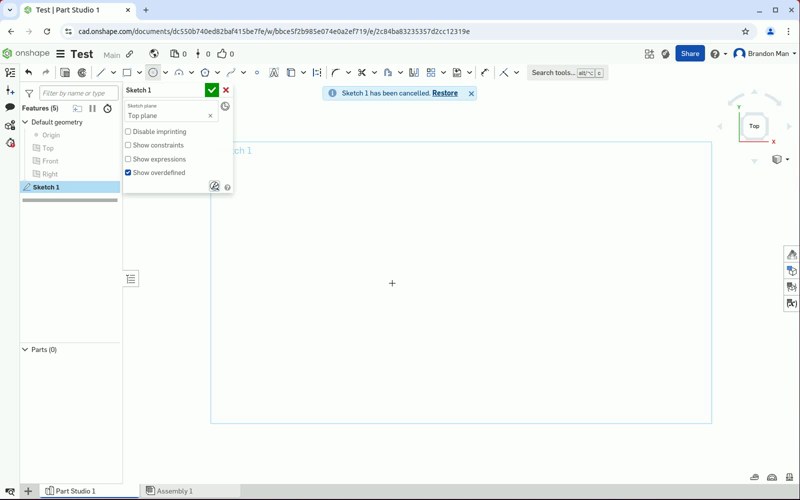
click(392, 282)
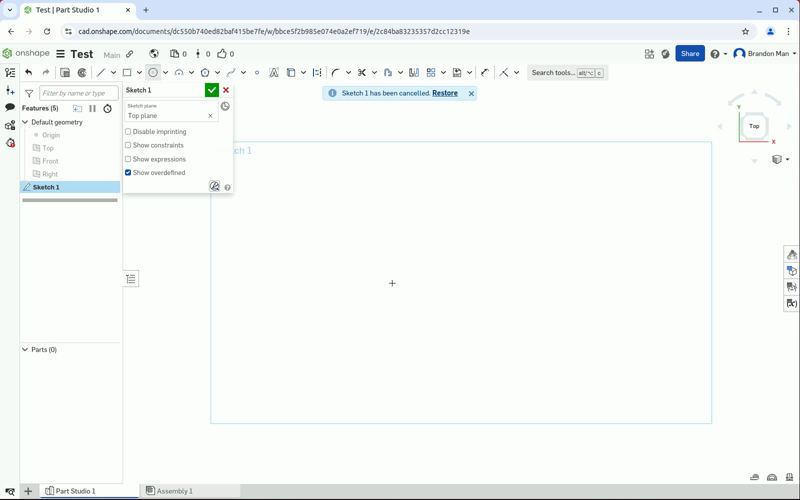
key_up(shift)
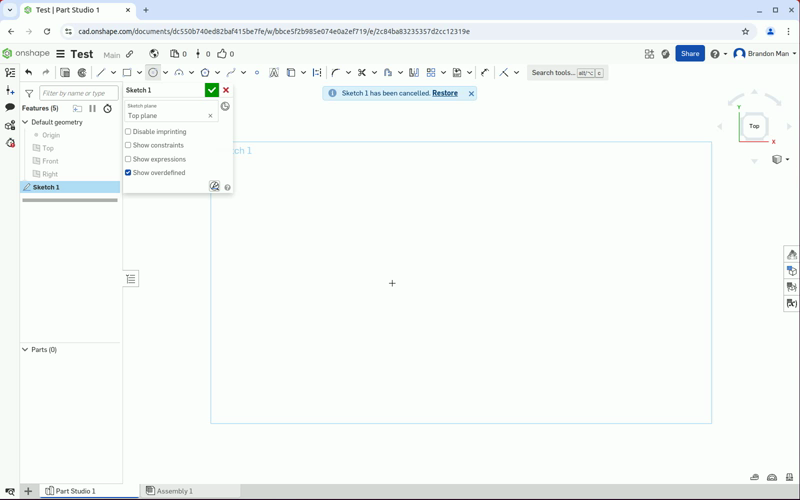
mouse_move(435, 282)
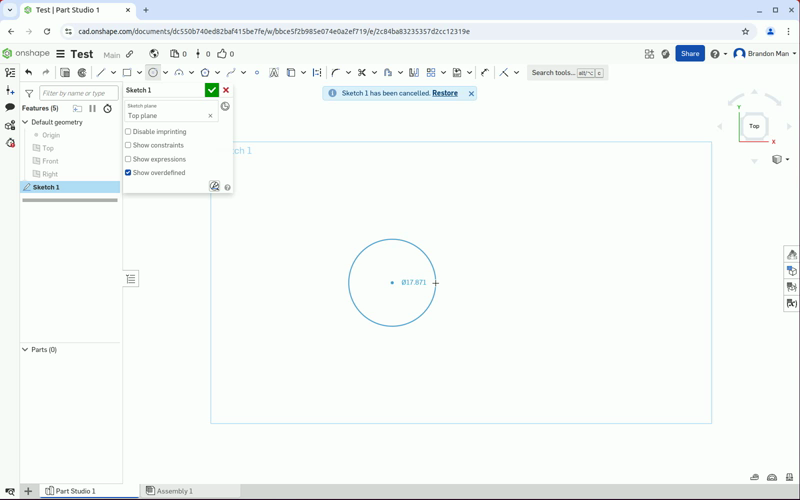
click(435, 282)
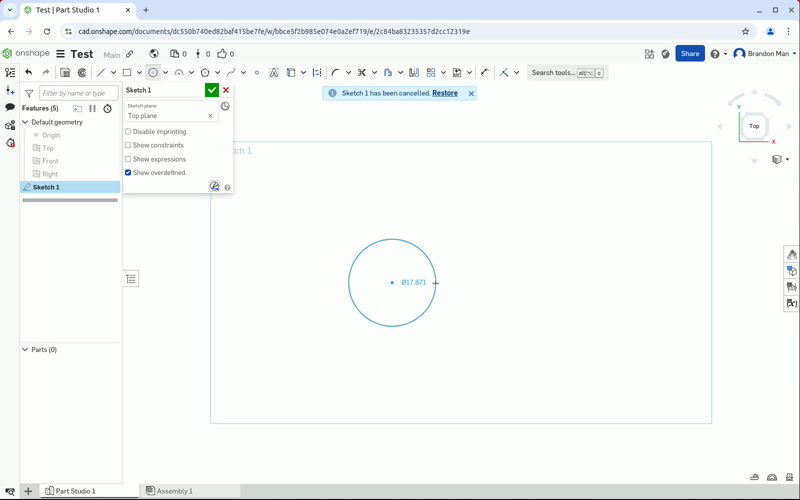
key(esc)
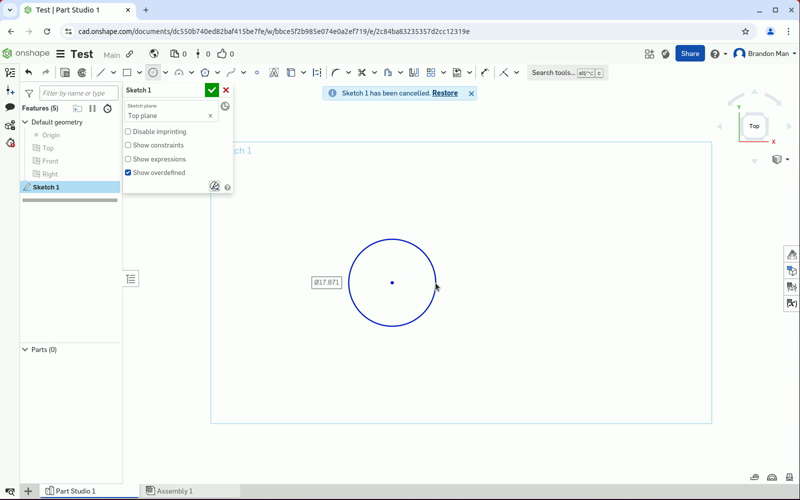
key(c)
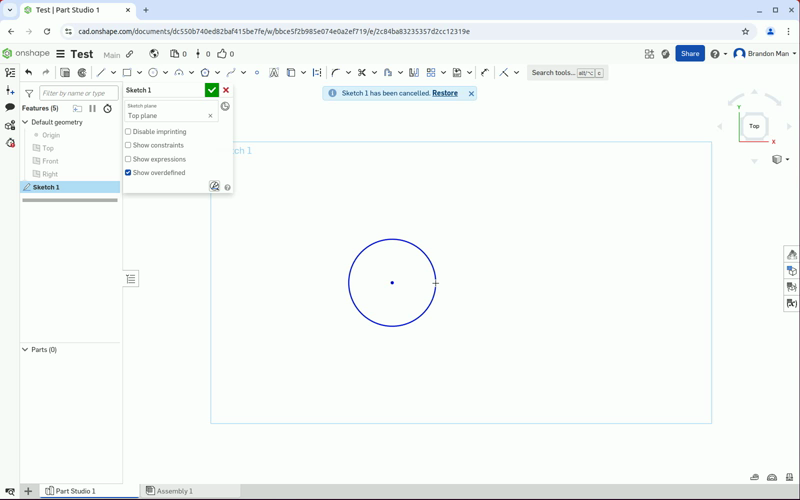
key_down(shift)
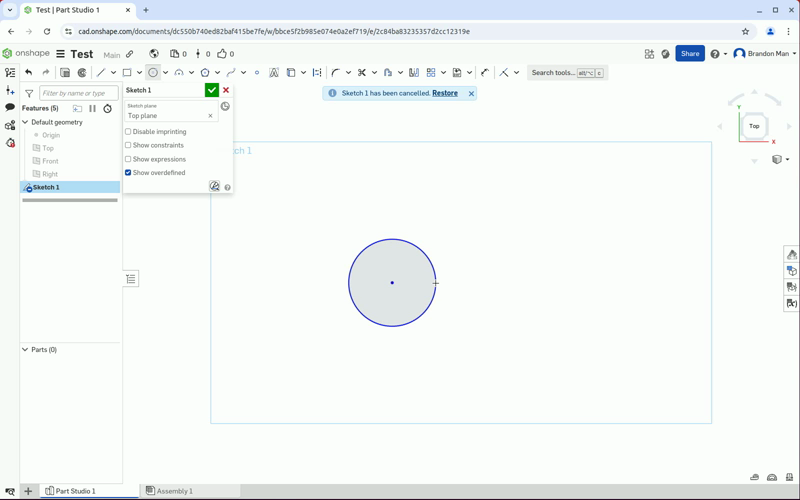
mouse_move(392, 282)
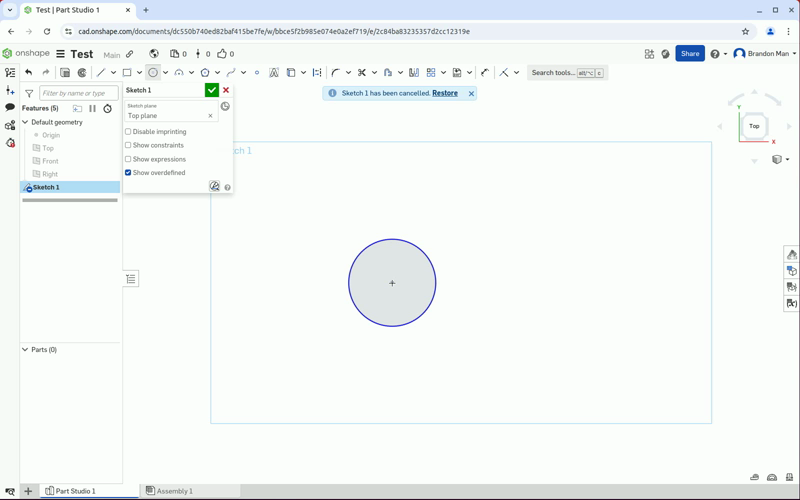
click(392, 282)
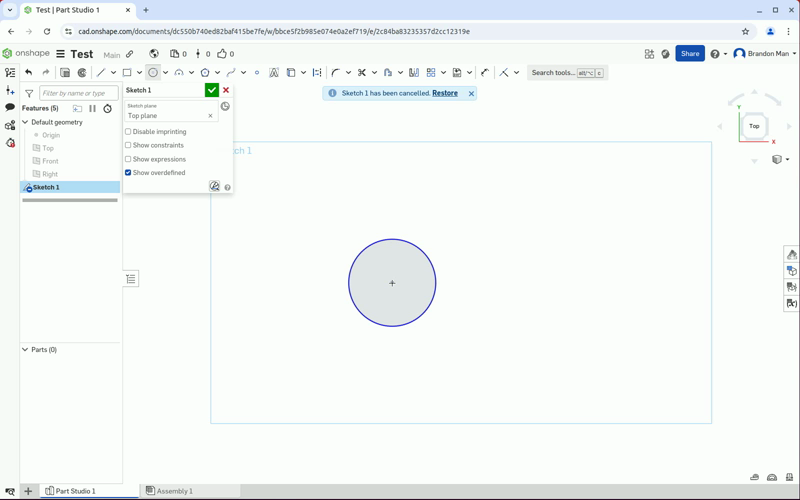
key_up(shift)
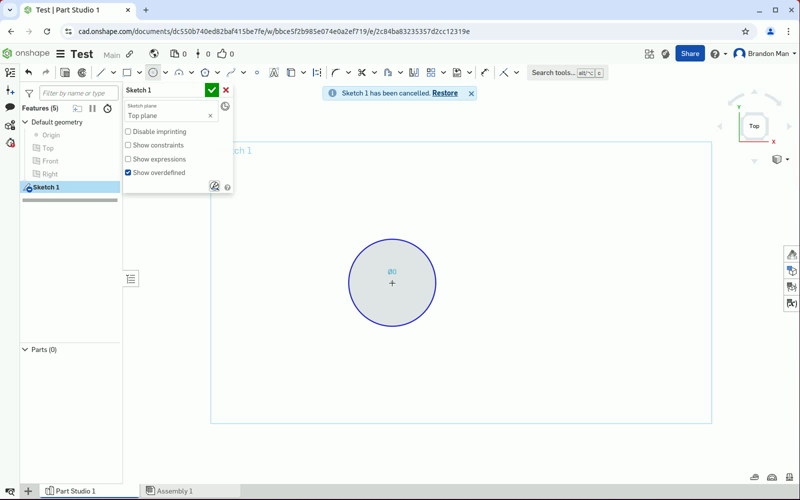
mouse_move(415, 282)
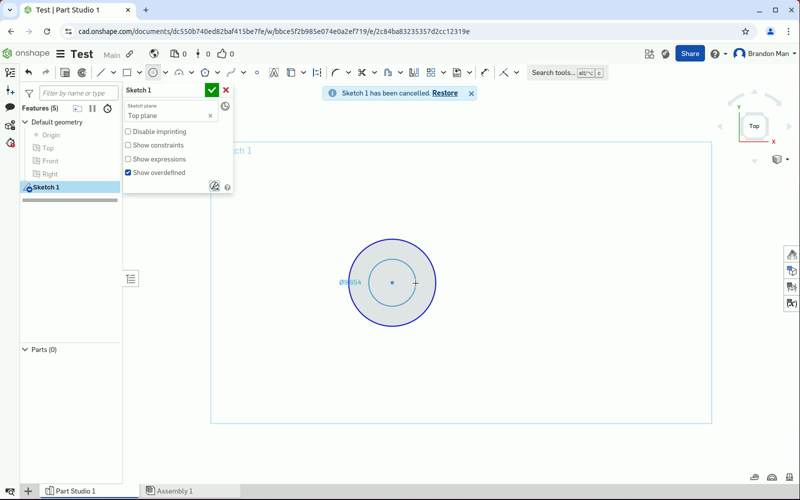
click(415, 282)
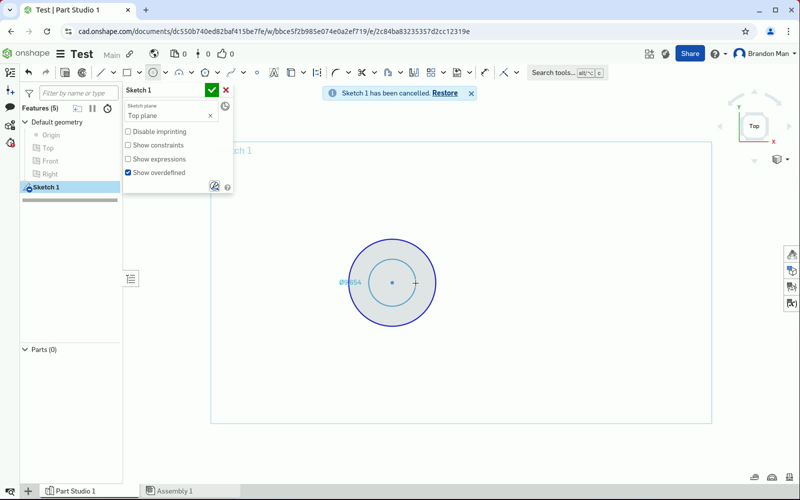
key(esc)
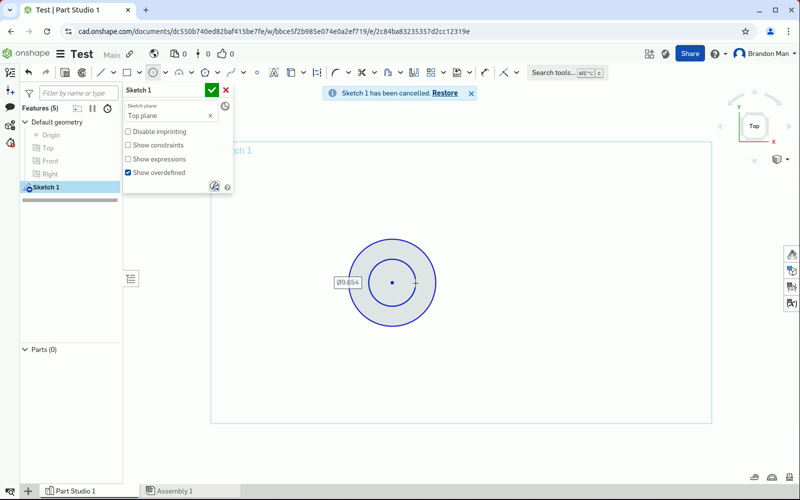
mouse_move(386, 242)
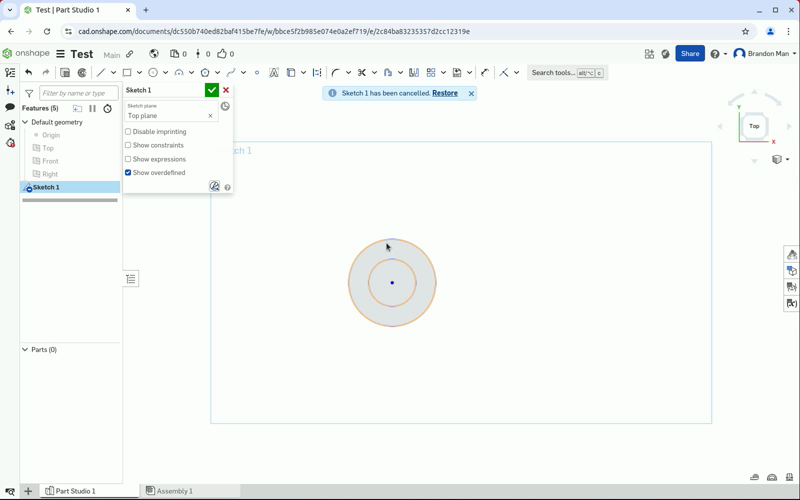
click(386, 242)
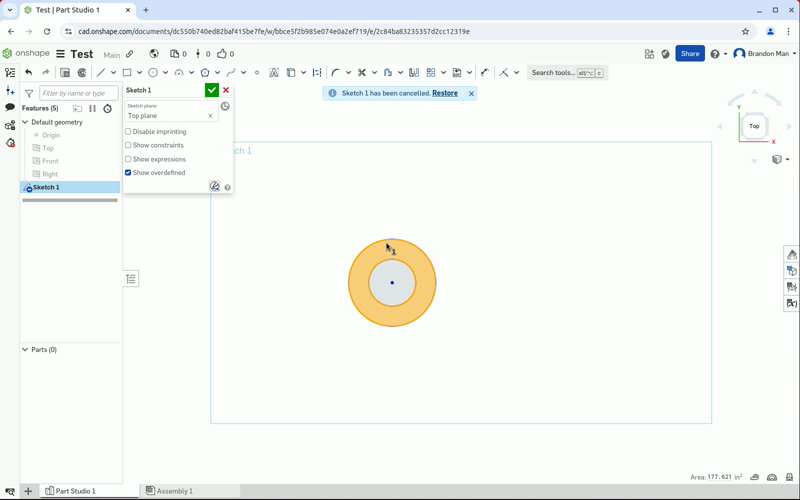
mouse_move(73, 352)
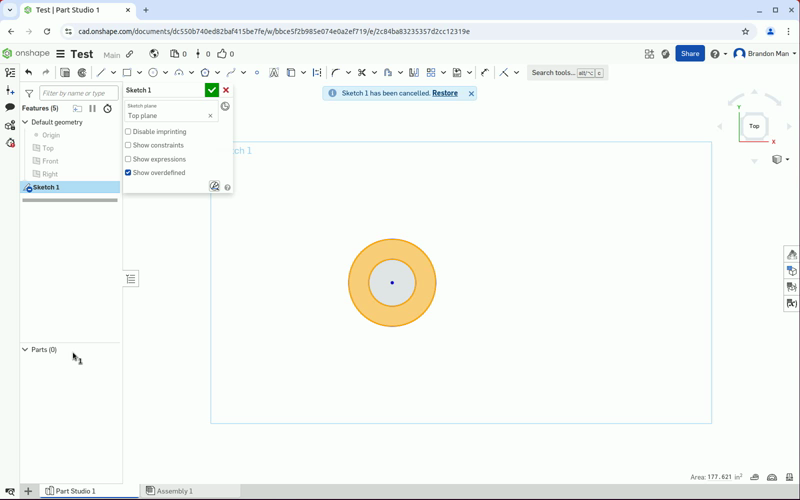
key(shift+y)
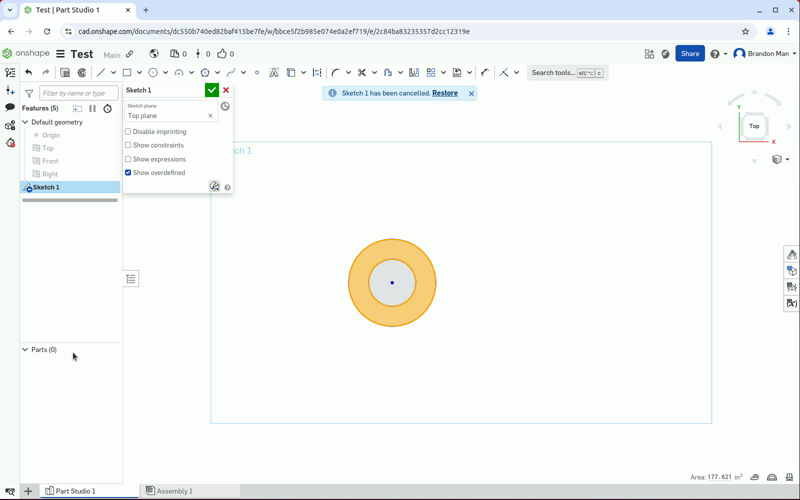
key(shift+e)
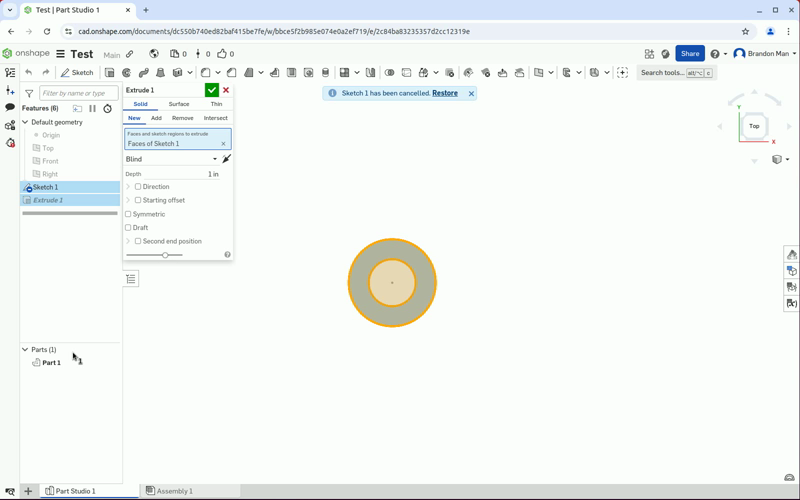
mouse_move(143, 106)
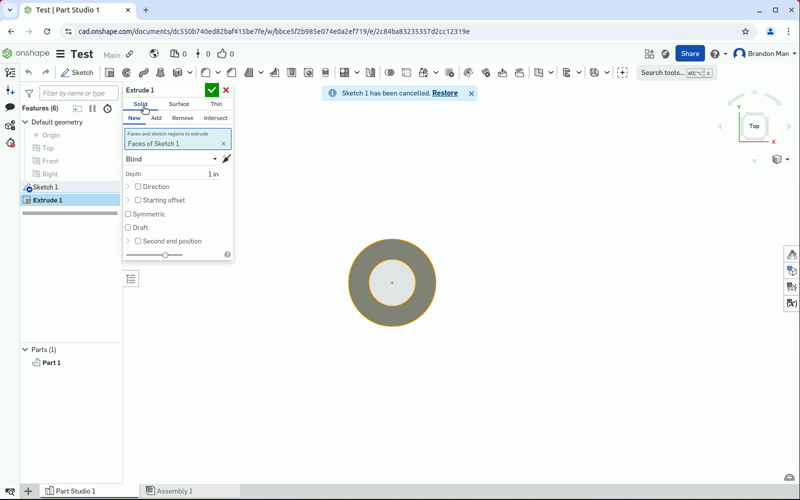
click(143, 106)
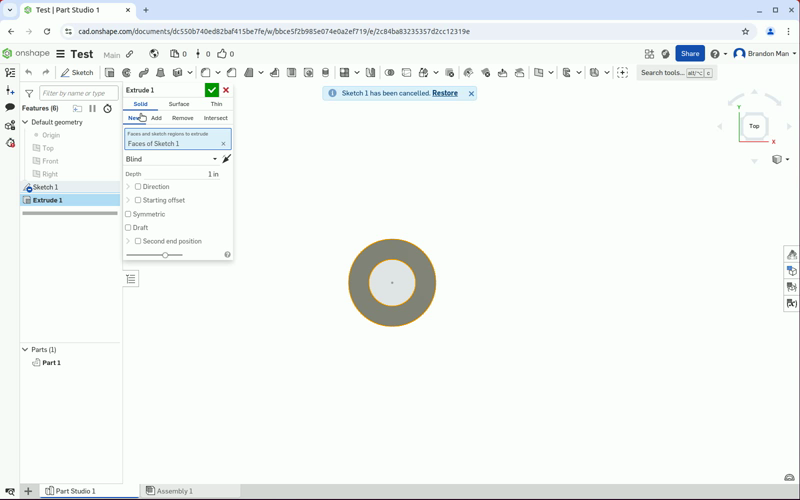
mouse_move(137, 120)
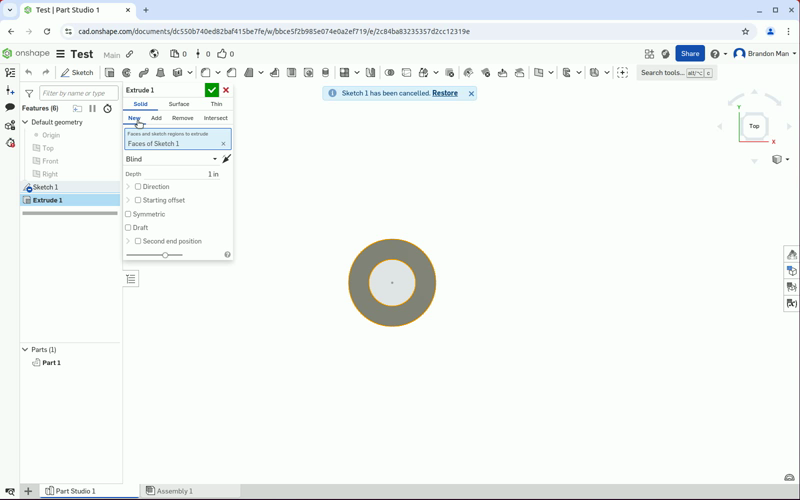
click(137, 120)
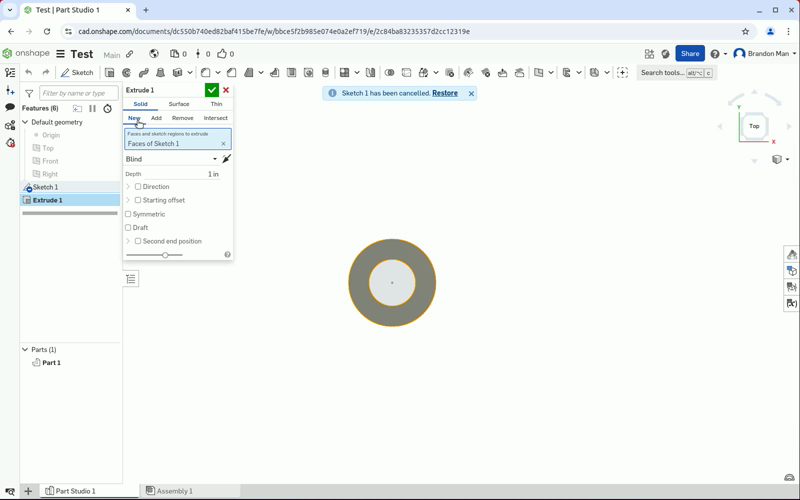
key(tab, 4)
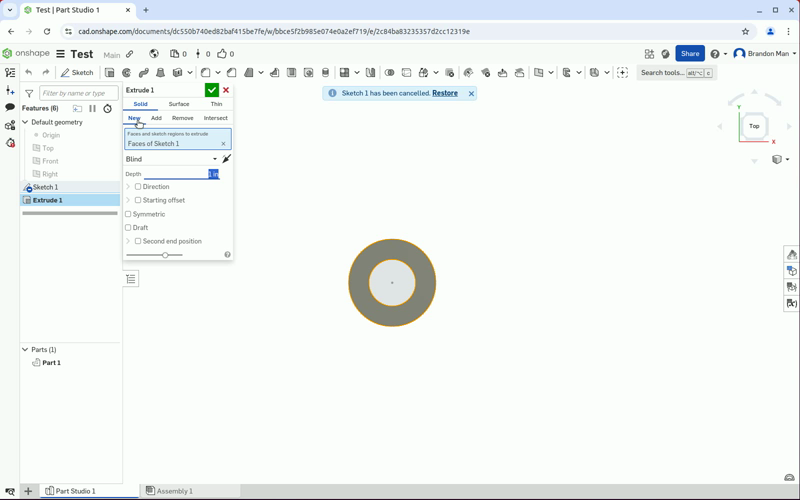
text(20.22)
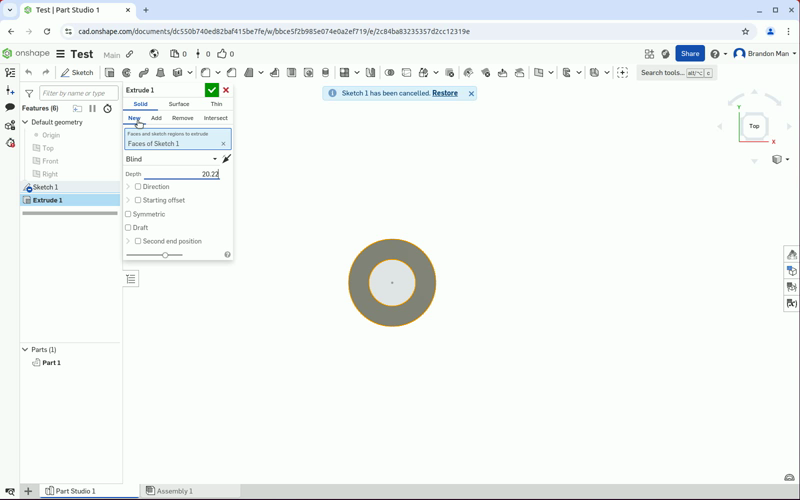
key(enter)
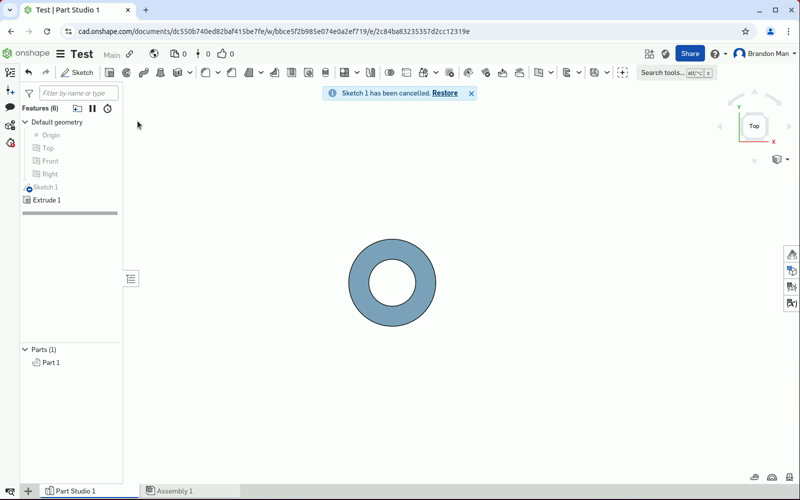
key(shift+h)
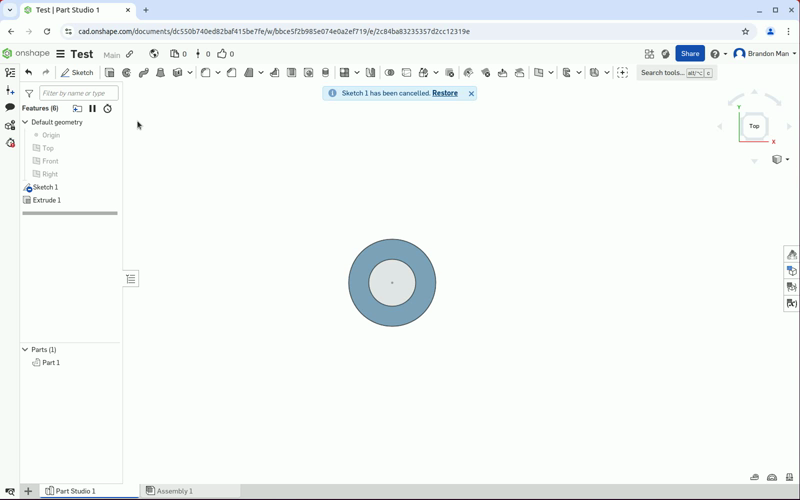
key(shift+h)
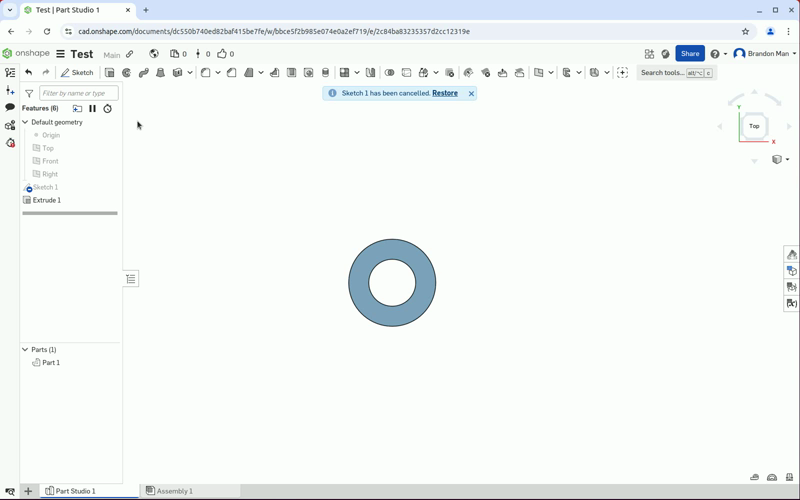
mouse_move(73, 189)
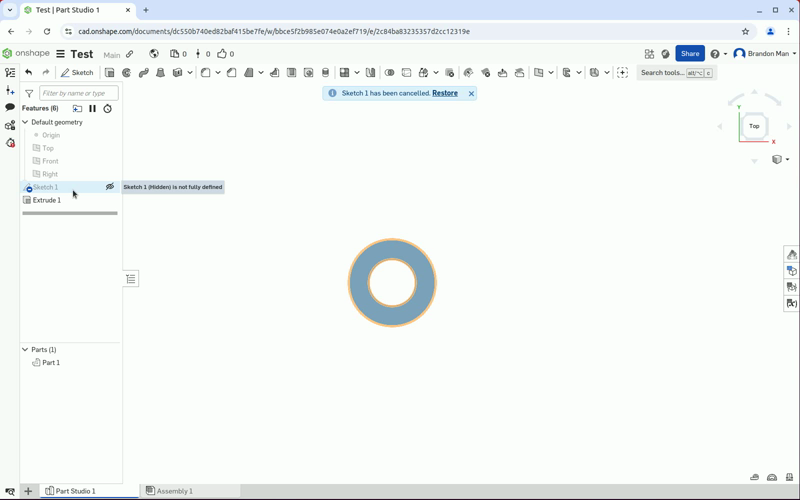
click(73, 189)
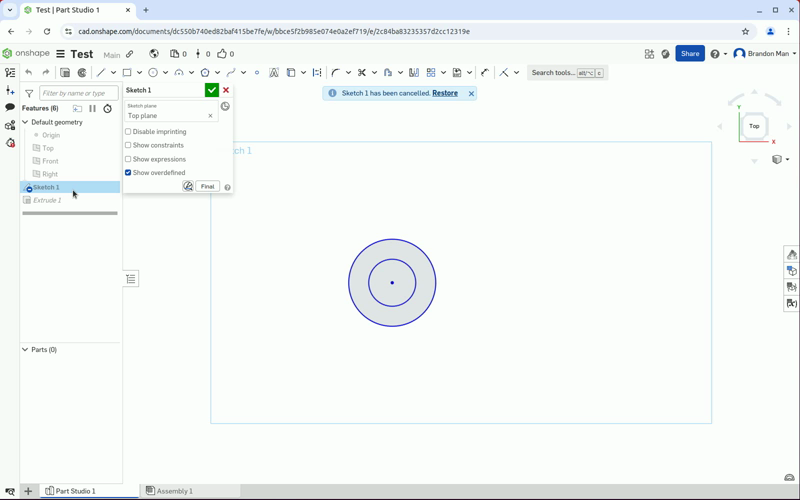
mouse_move(229, 92)
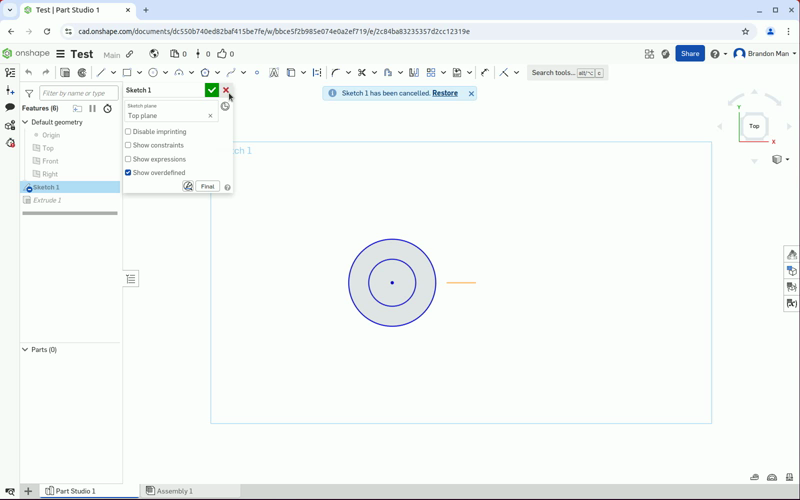
click(229, 92)
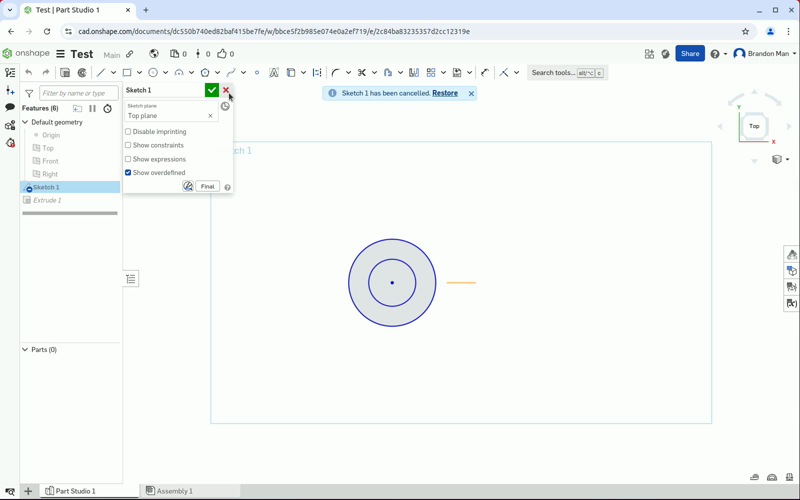
key(shift+s)
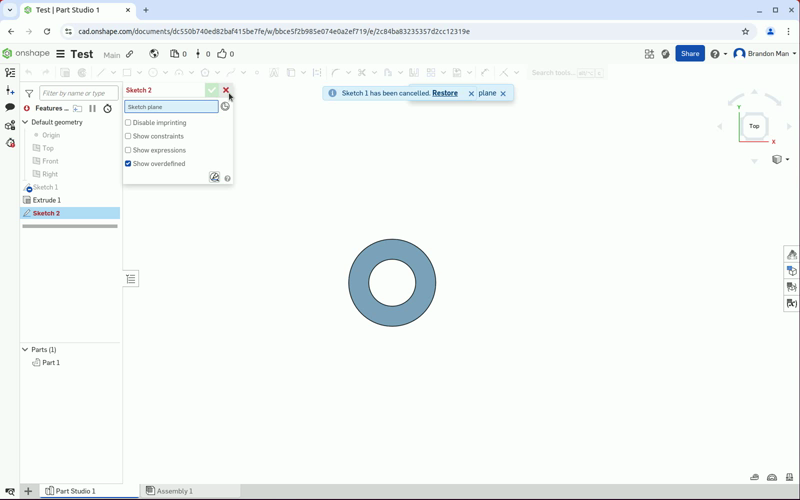
mouse_move(73, 150)
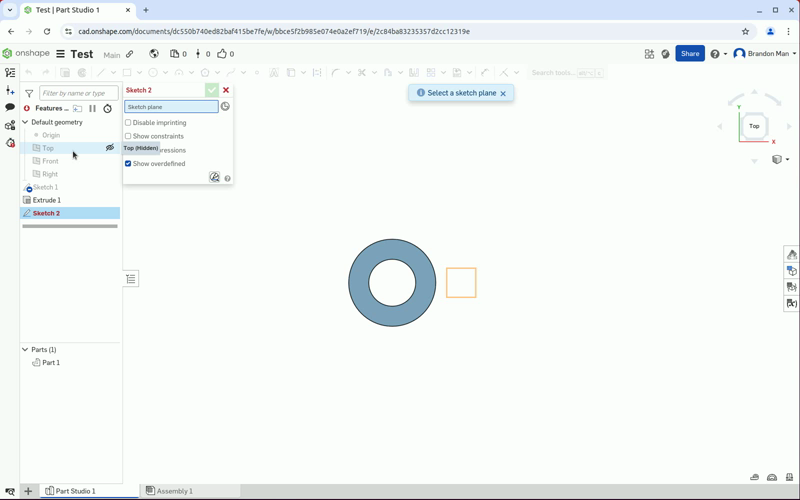
click(73, 150)
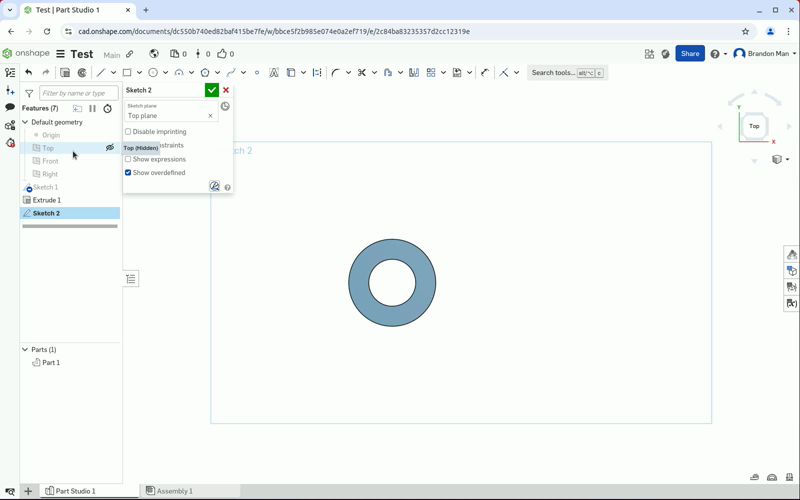
mouse_move(73, 352)
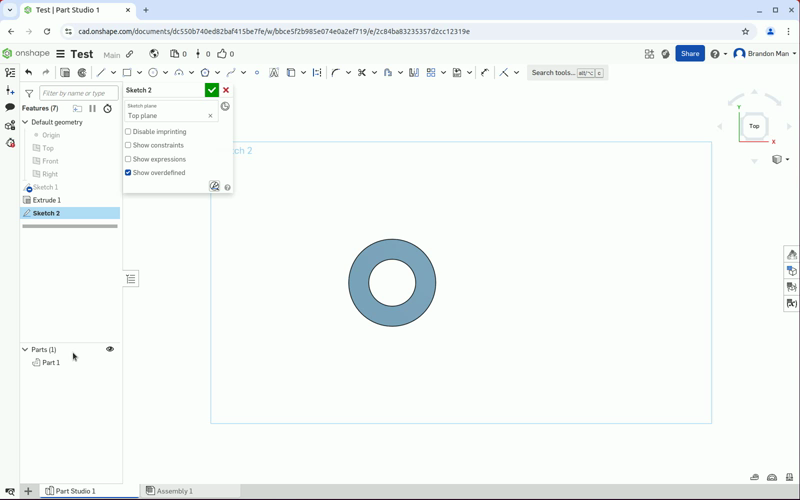
key(y)
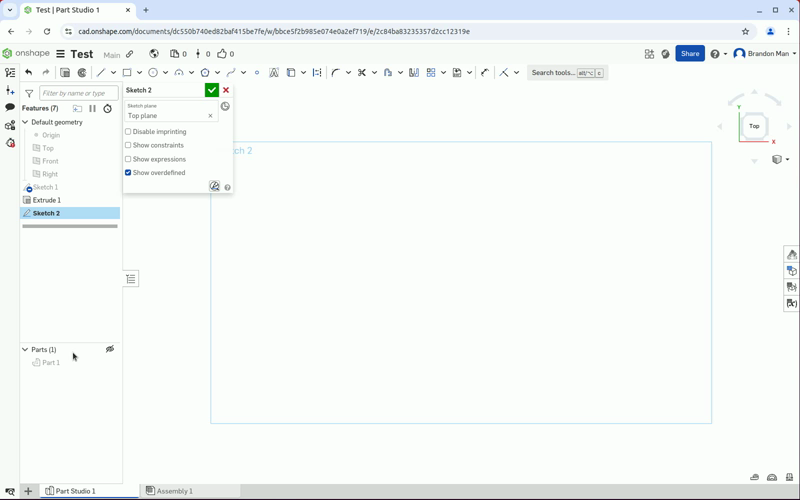
key(l)
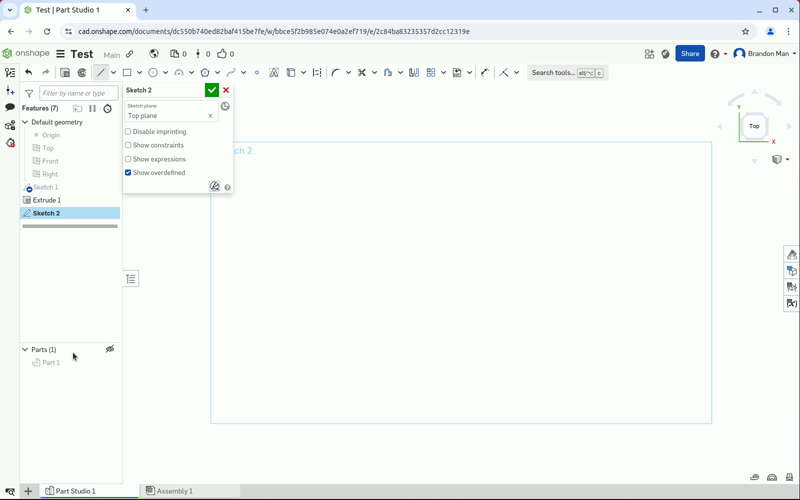
key_down(shift)
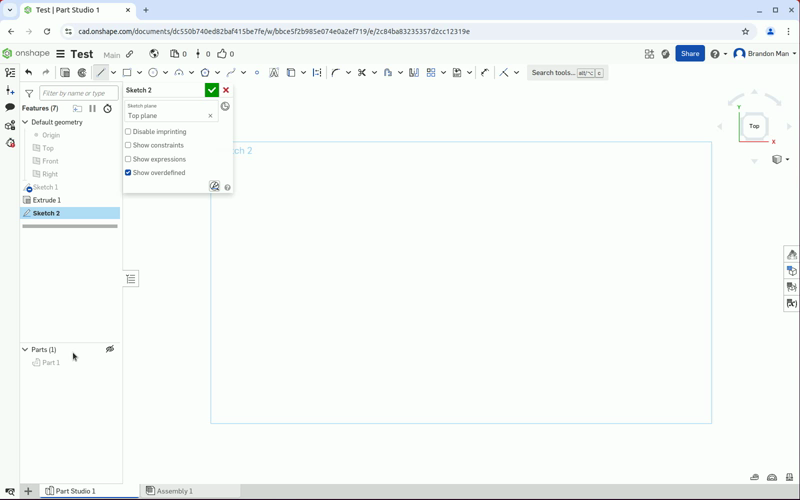
mouse_move(391, 326)
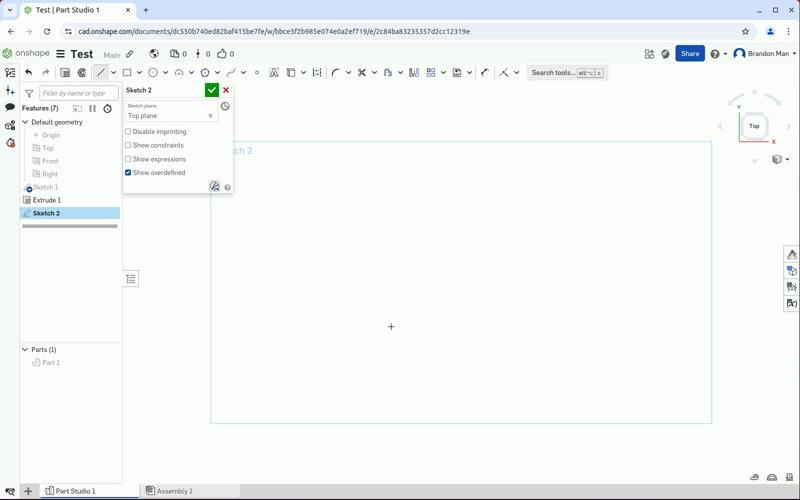
click(391, 326)
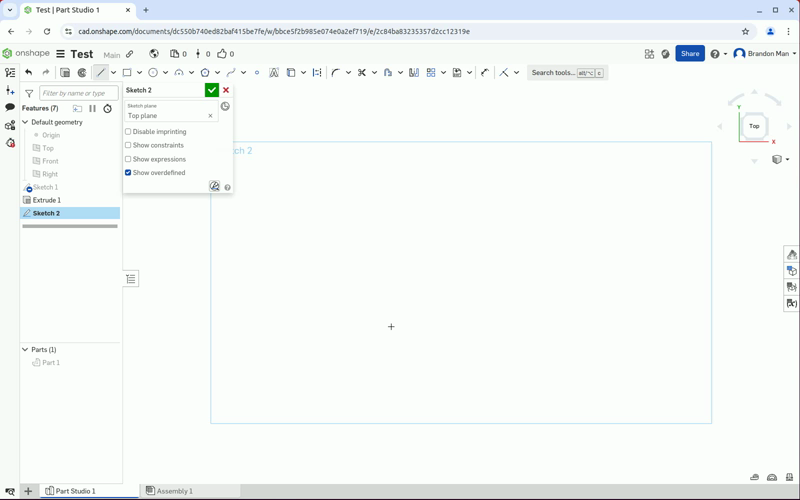
key_up(shift)
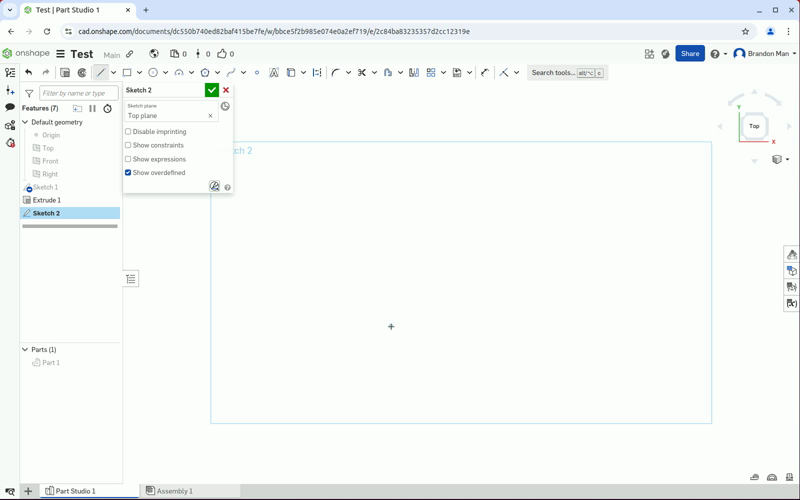
key_down(shift)
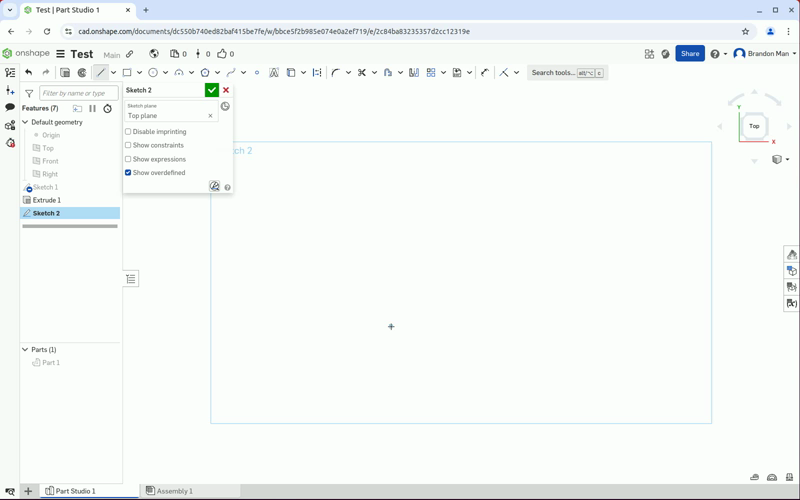
mouse_move(529, 324)
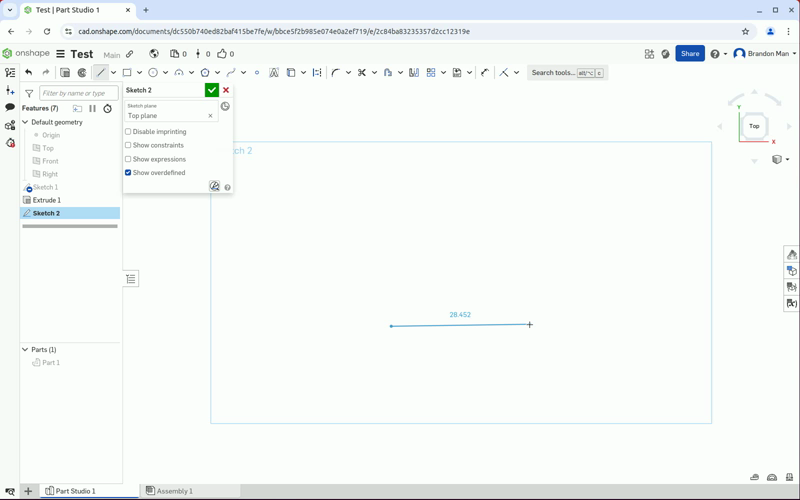
click(529, 324)
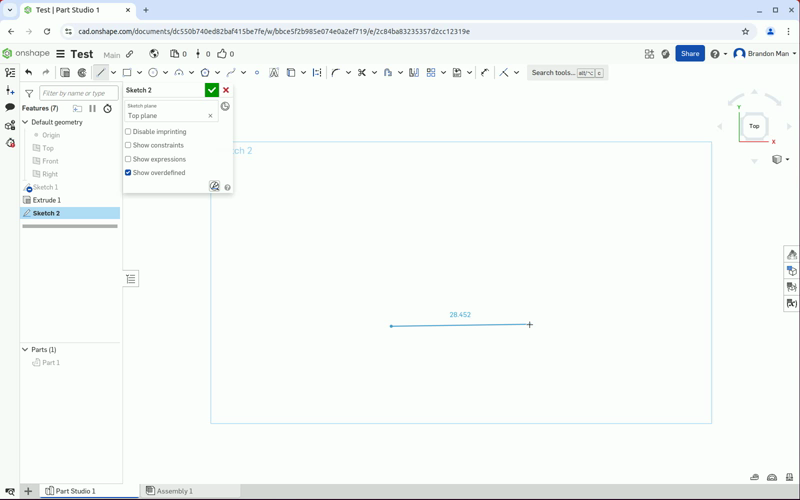
key_up(shift)
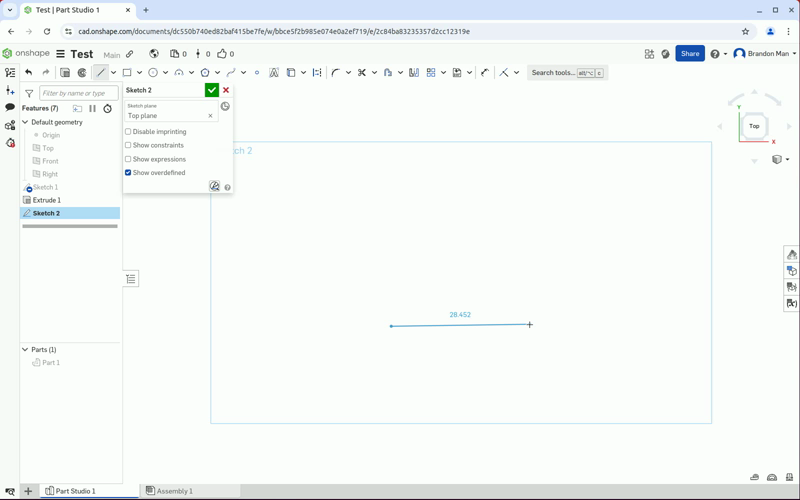
key(esc)
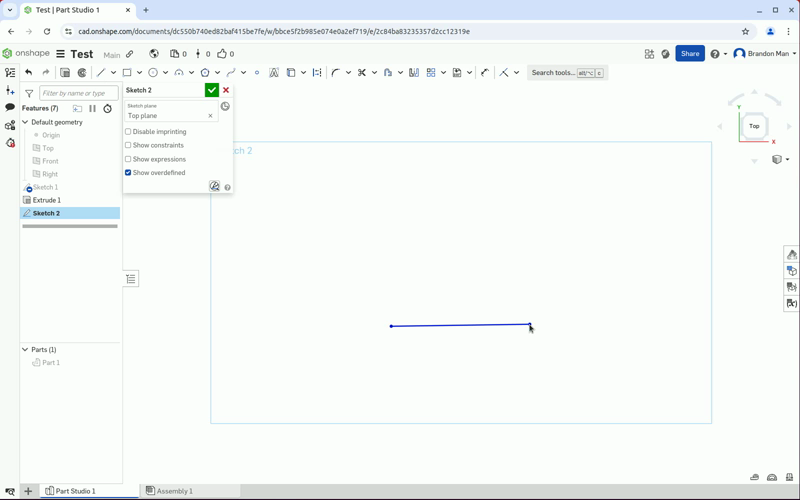
key(a)
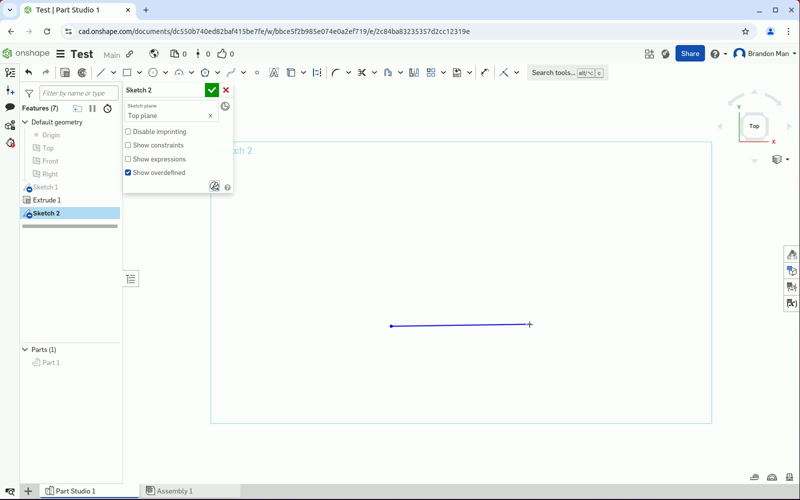
mouse_move(529, 324)
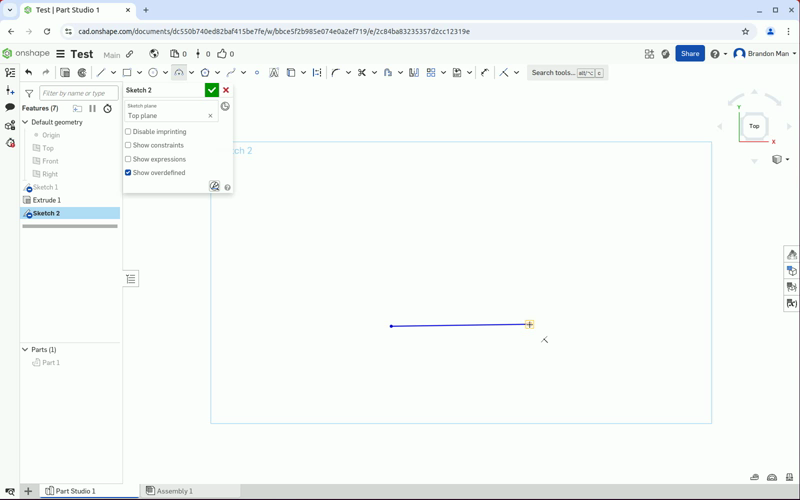
click(529, 324)
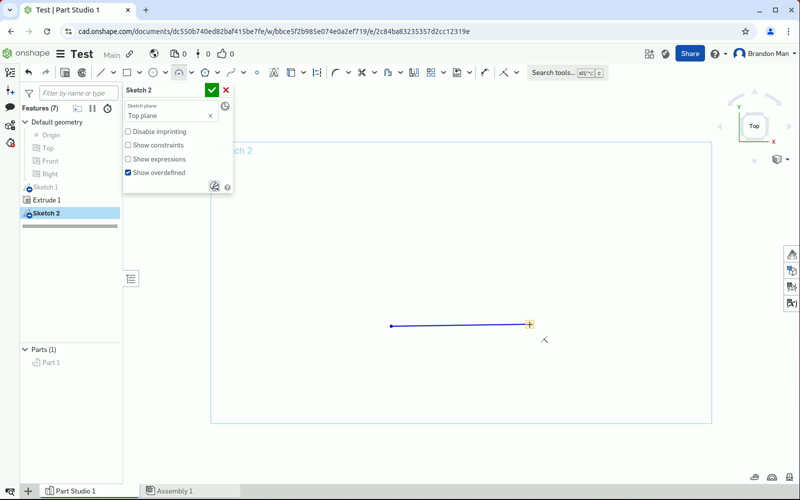
key_down(shift)
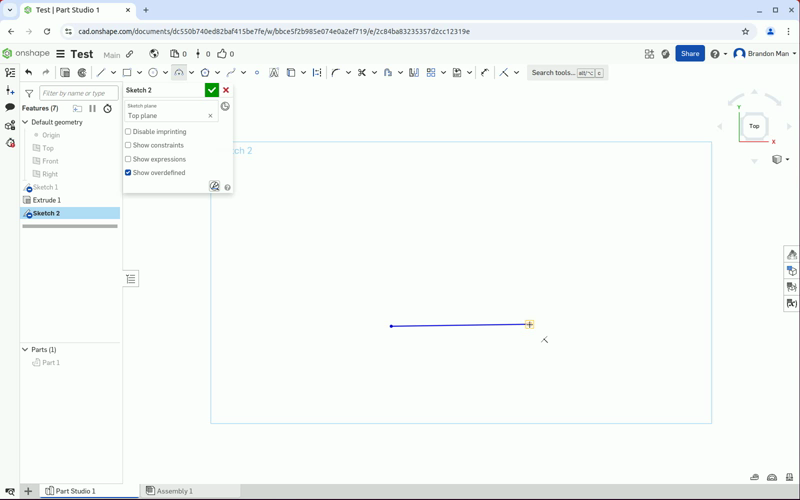
mouse_move(529, 241)
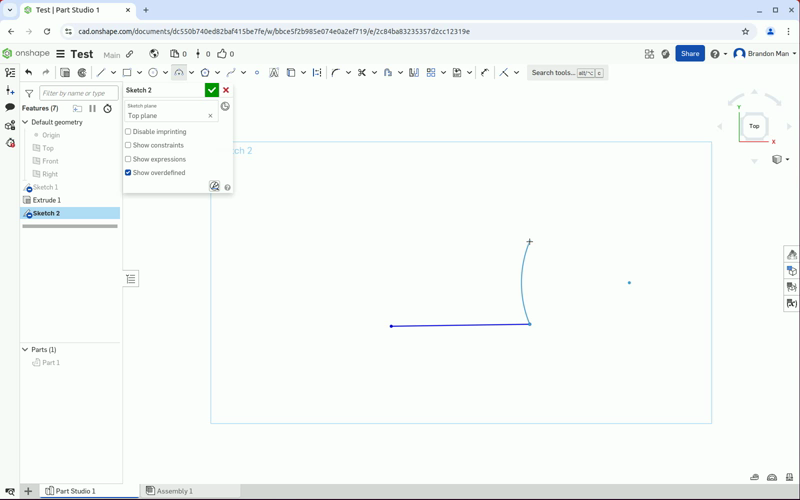
click(529, 241)
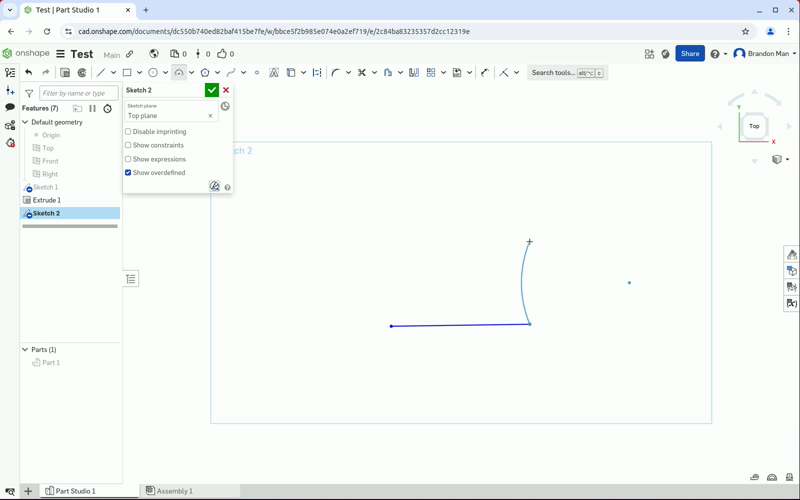
mouse_move(570, 282)
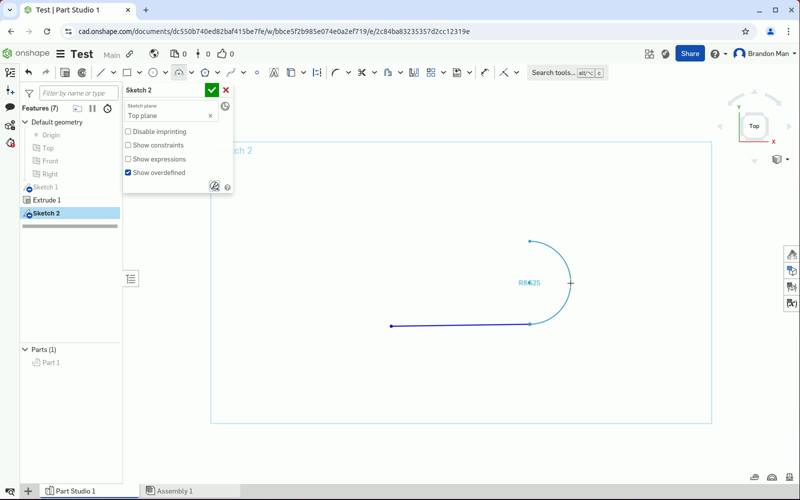
click(570, 282)
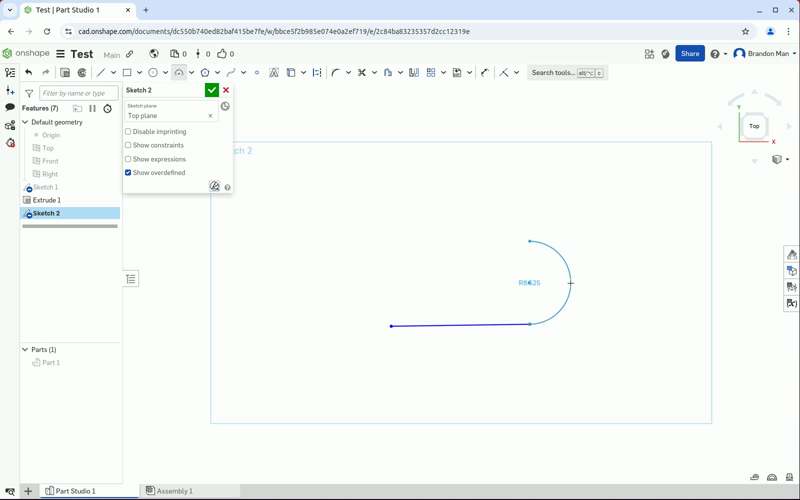
key_up(shift)
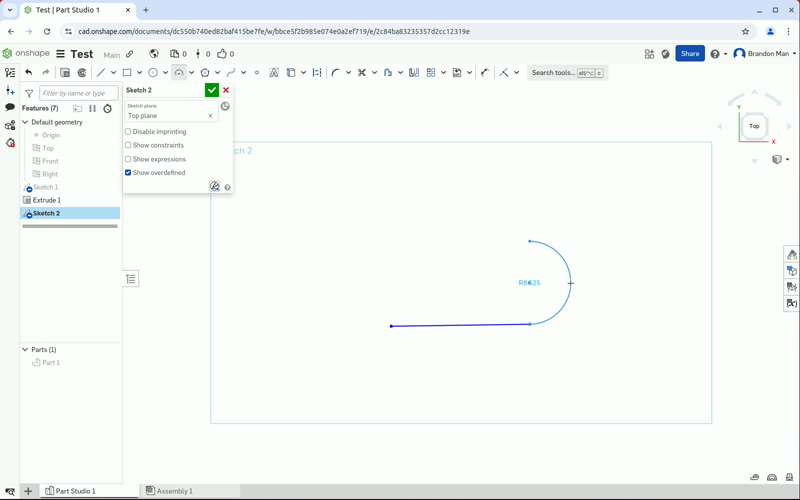
key(esc)
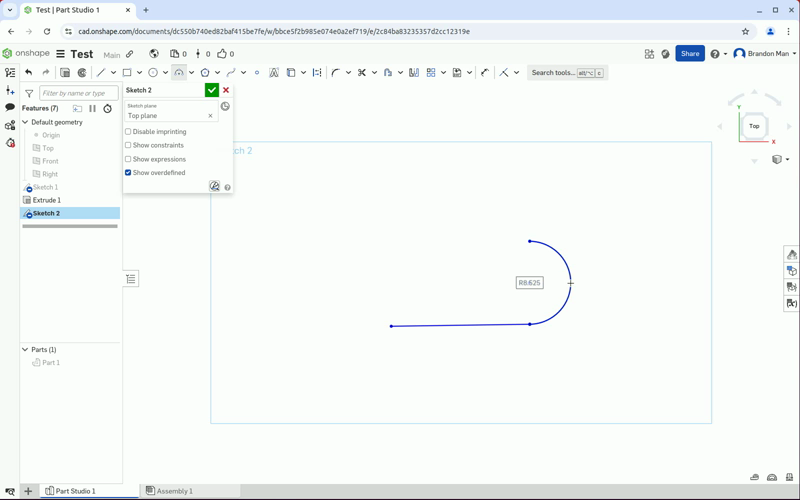
key(l)
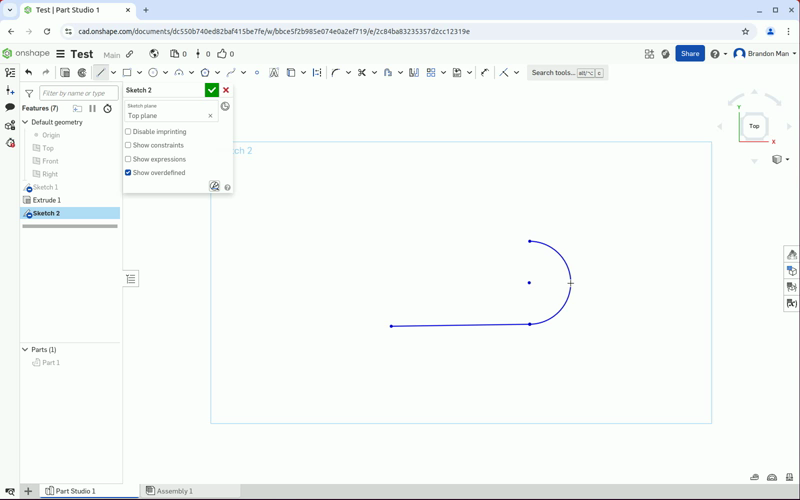
mouse_move(529, 241)
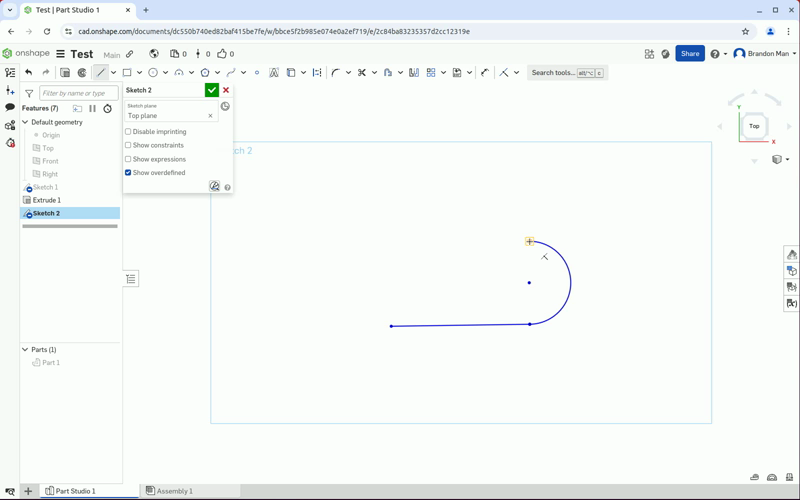
click(529, 241)
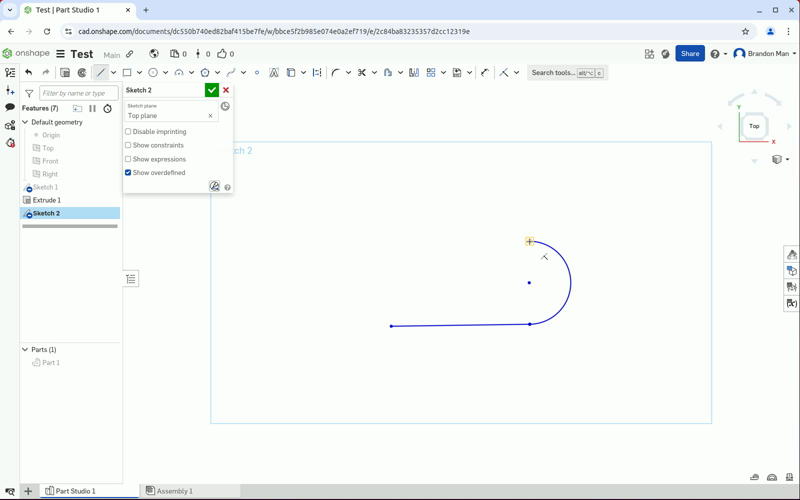
key_down(shift)
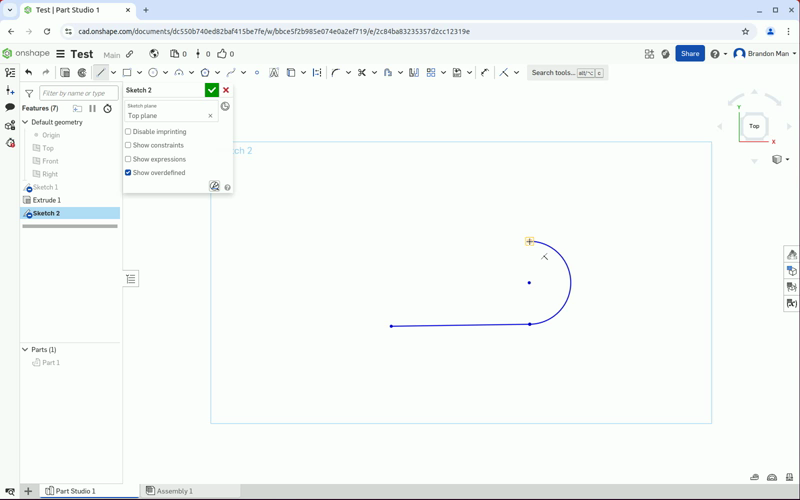
mouse_move(391, 241)
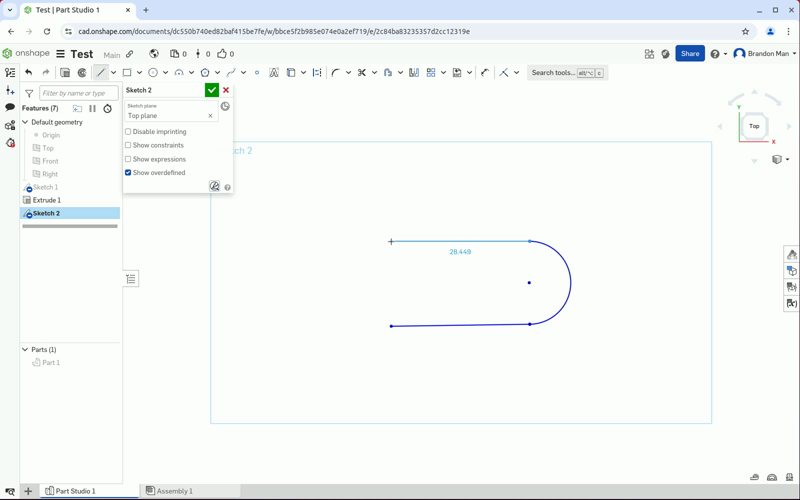
click(391, 241)
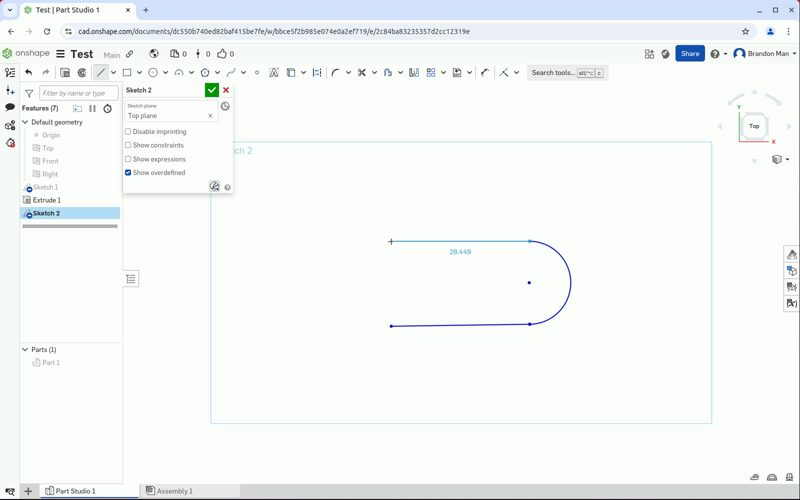
key_up(shift)
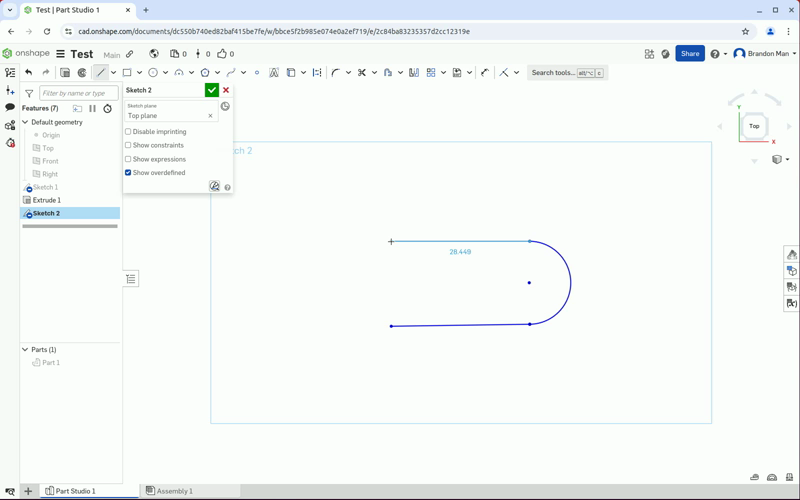
key(esc)
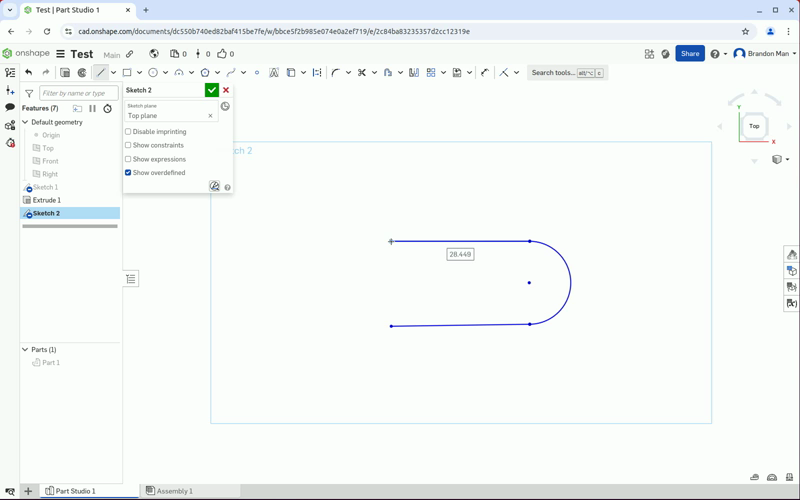
key(a)
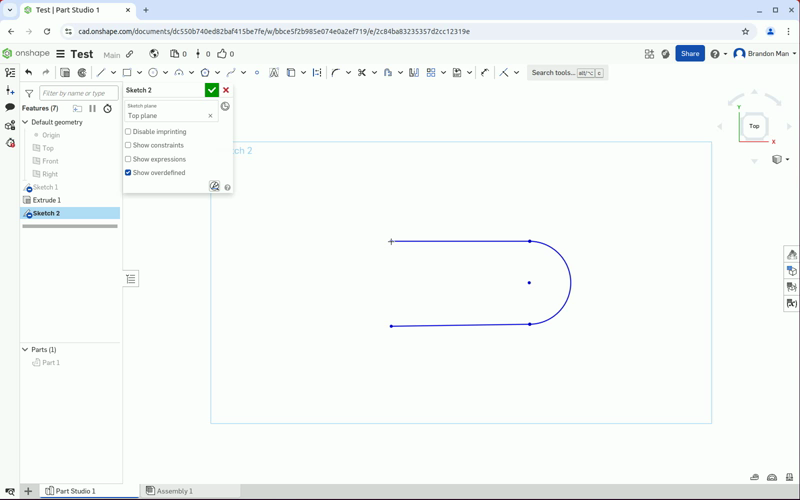
mouse_move(391, 241)
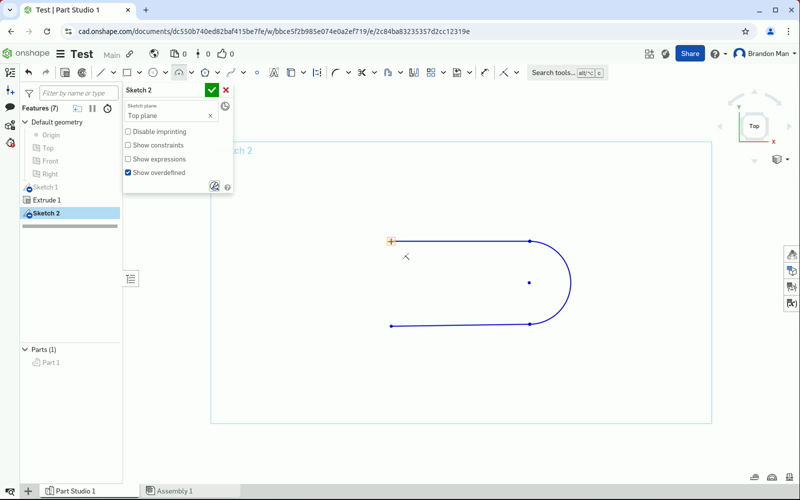
click(391, 241)
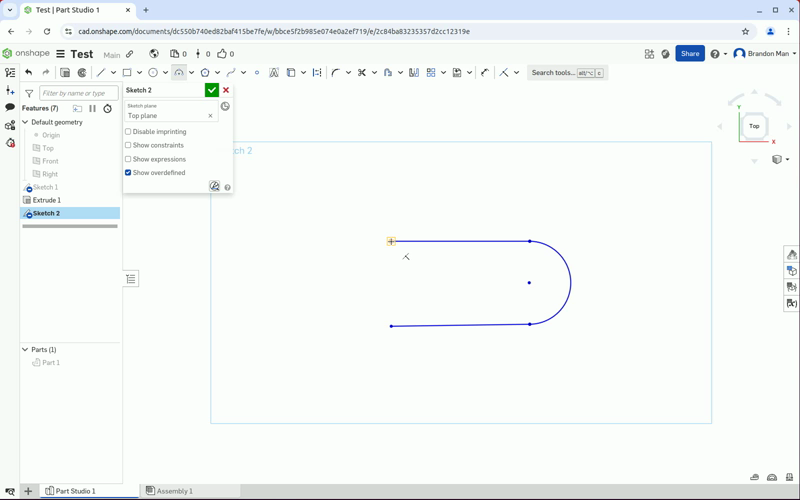
mouse_move(391, 326)
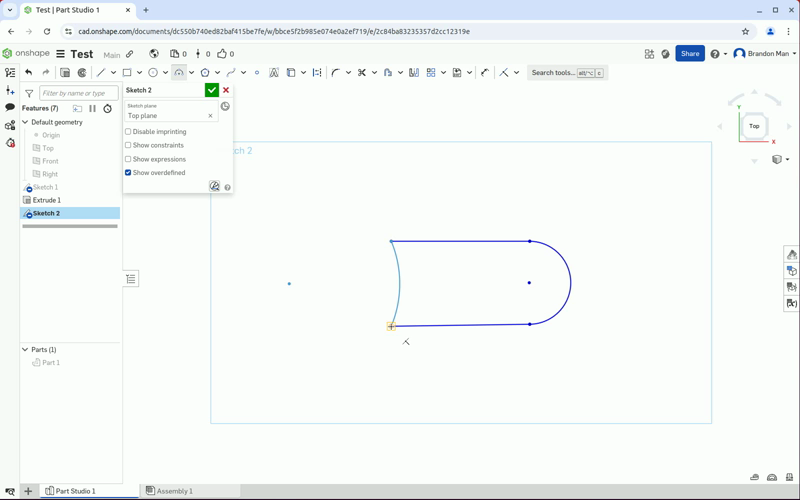
click(391, 326)
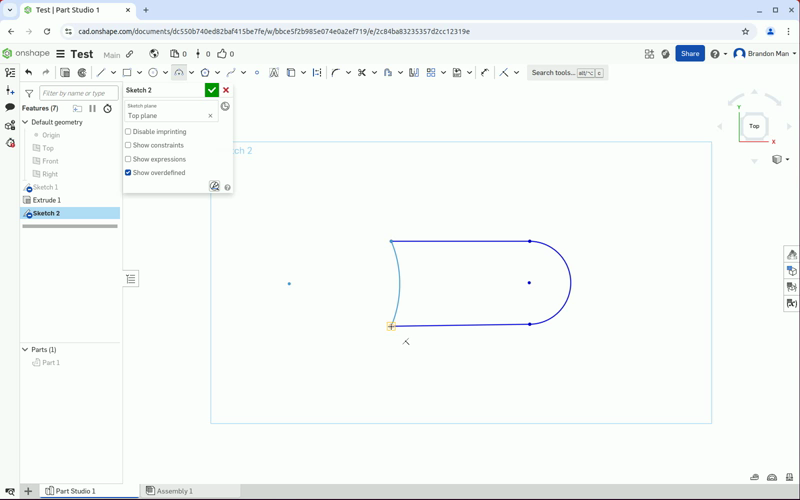
key_down(shift)
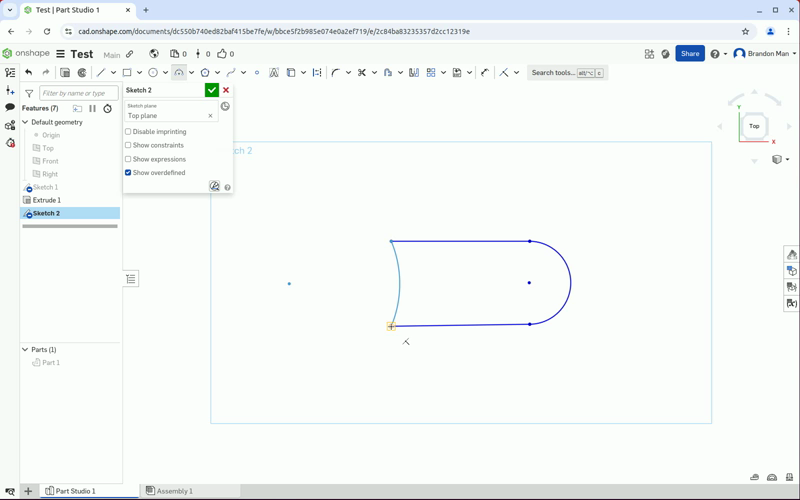
mouse_move(433, 283)
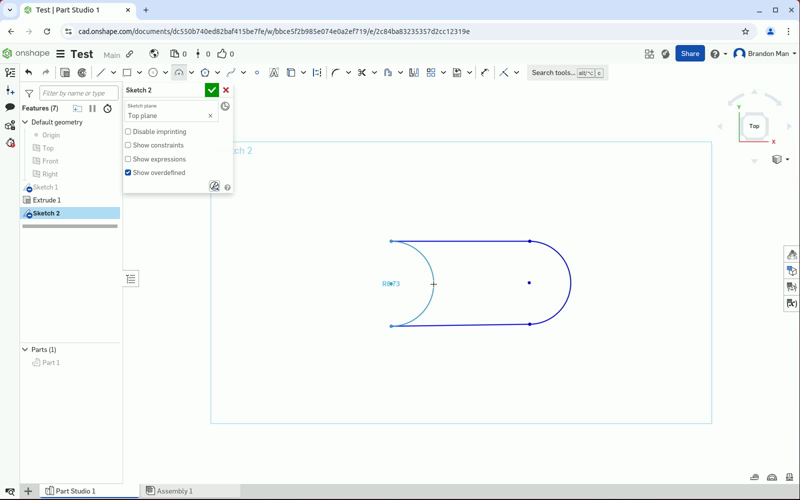
click(433, 283)
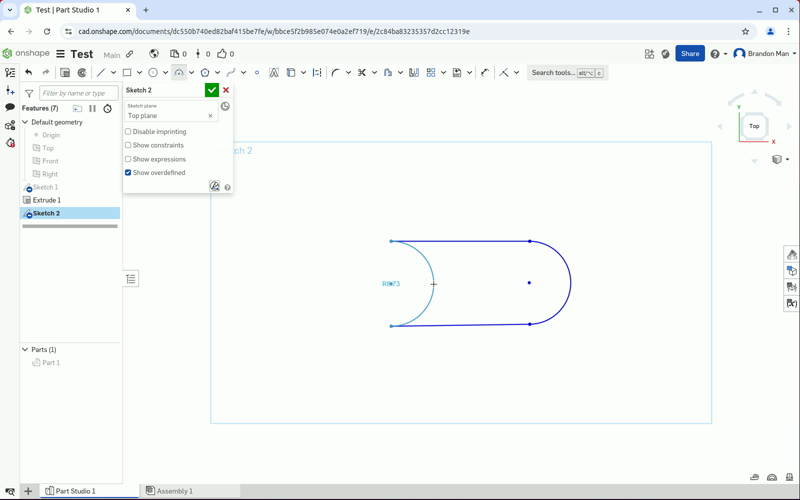
key_up(shift)
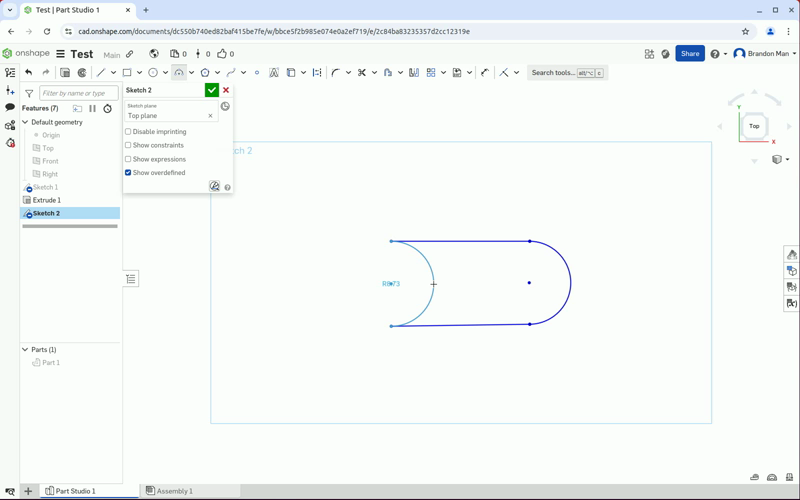
key(esc)
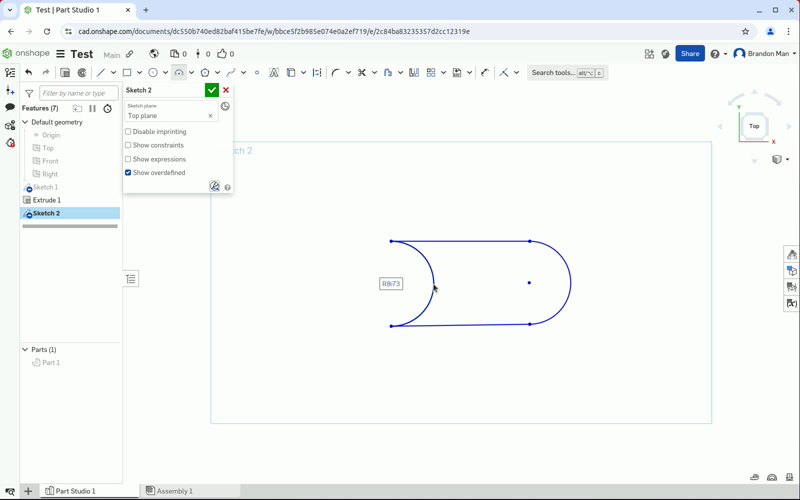
key(c)
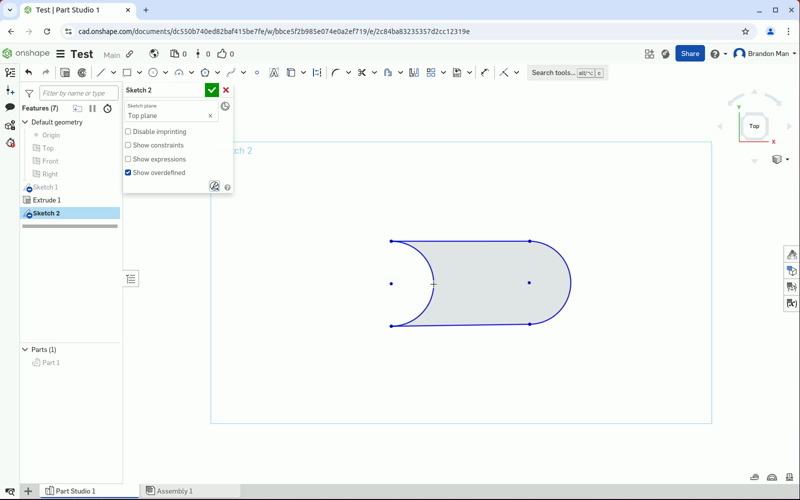
key_down(shift)
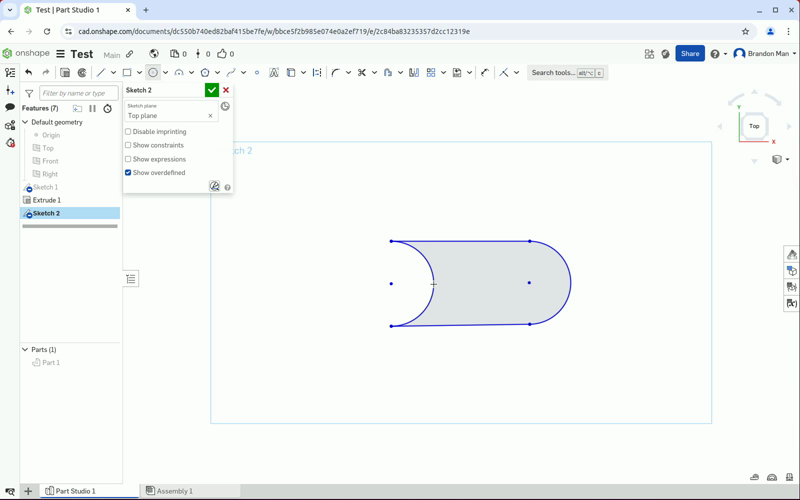
mouse_move(529, 282)
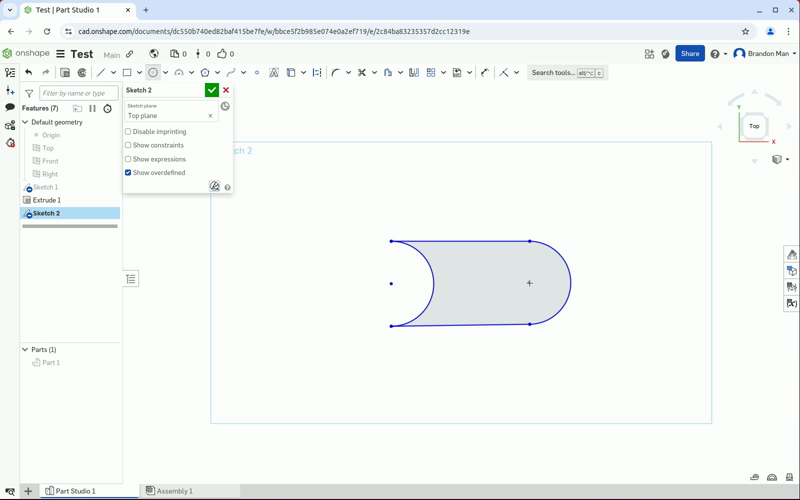
scroll(6)
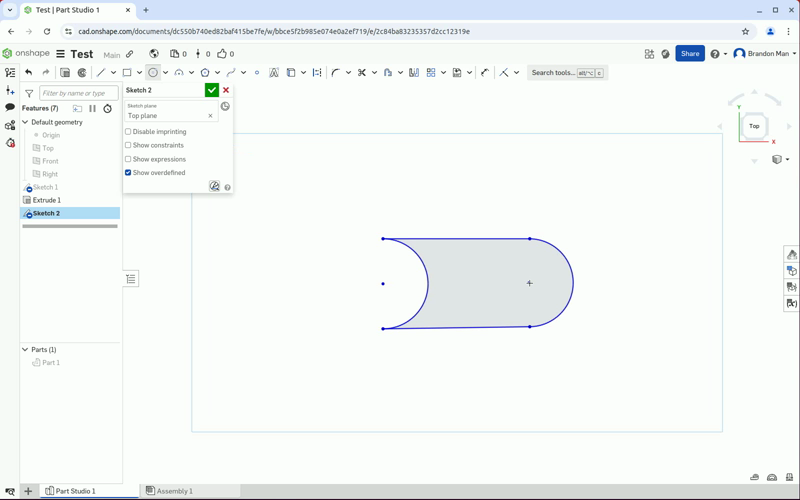
scroll(6)
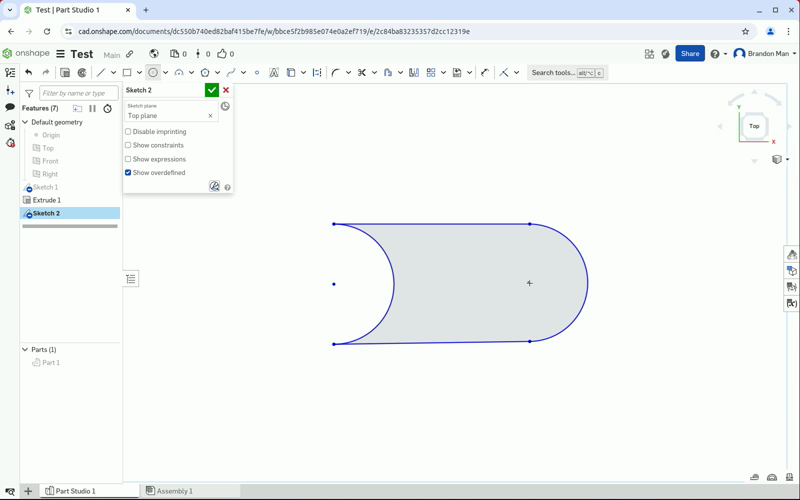
scroll(6)
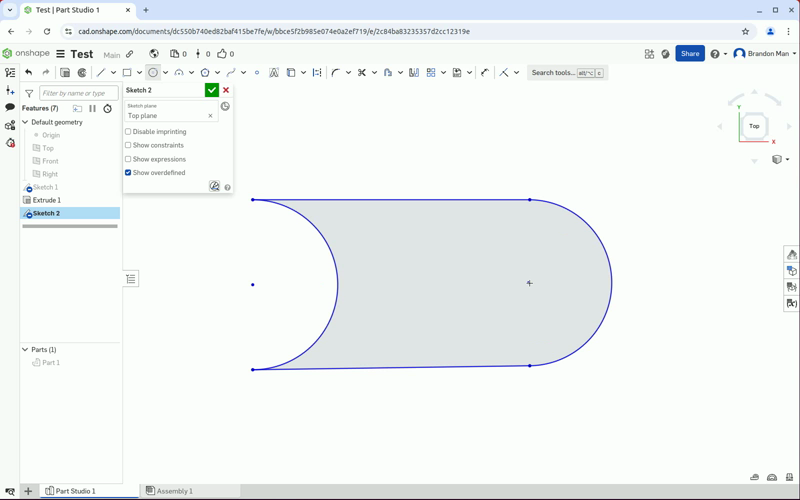
scroll(6)
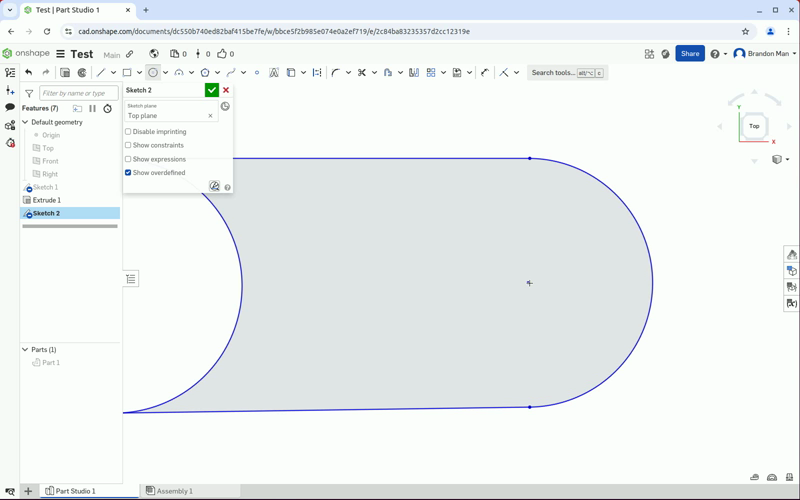
scroll(6)
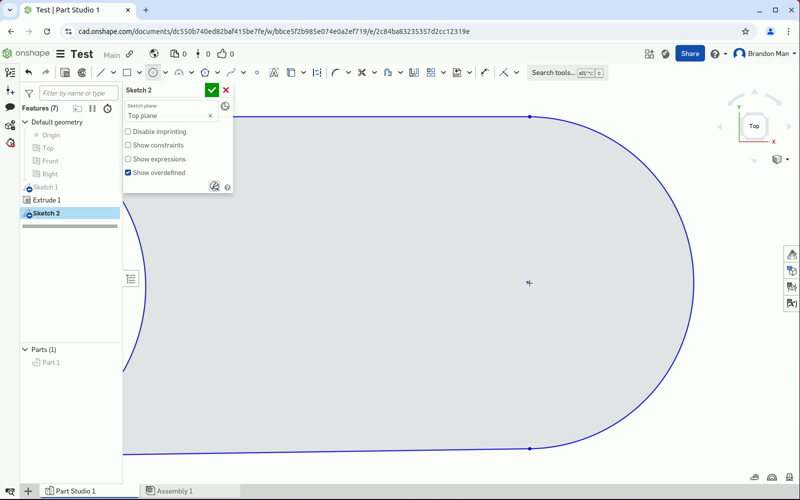
scroll(6)
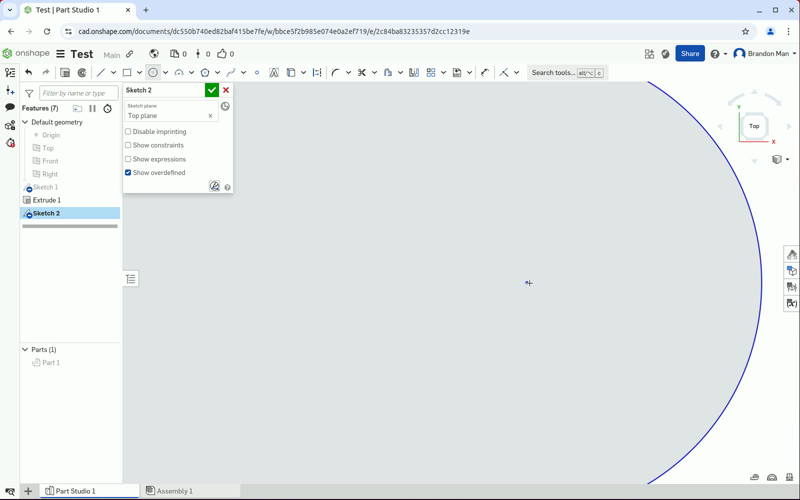
scroll(6)
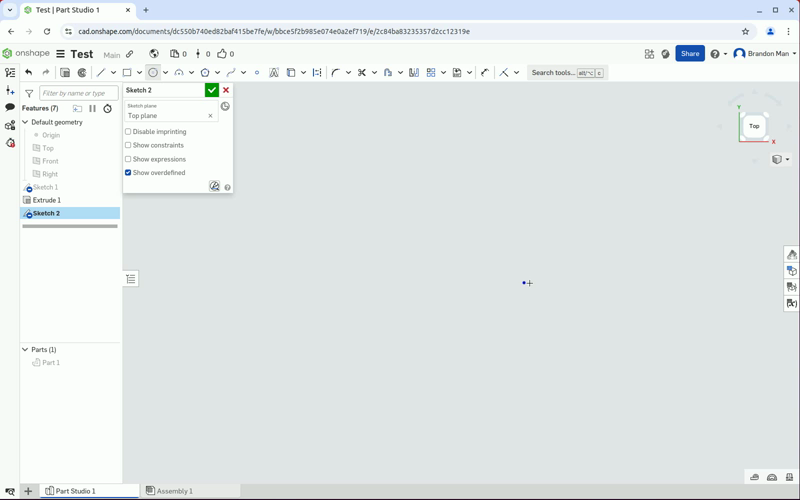
click(529, 282)
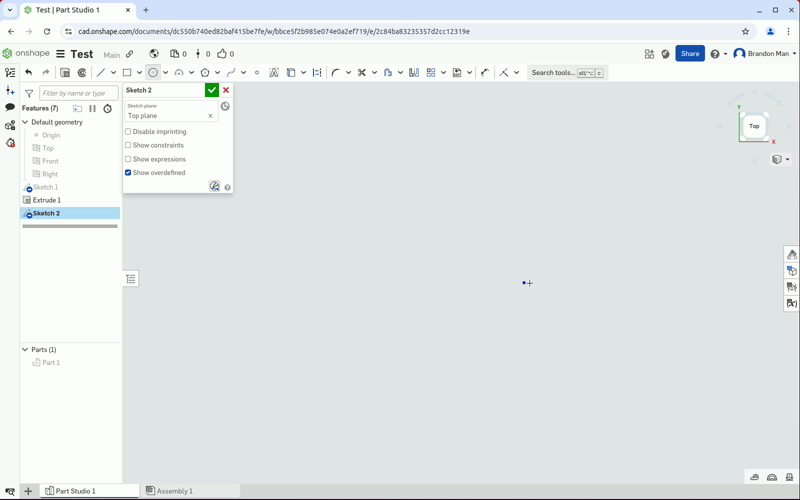
scroll(-6)
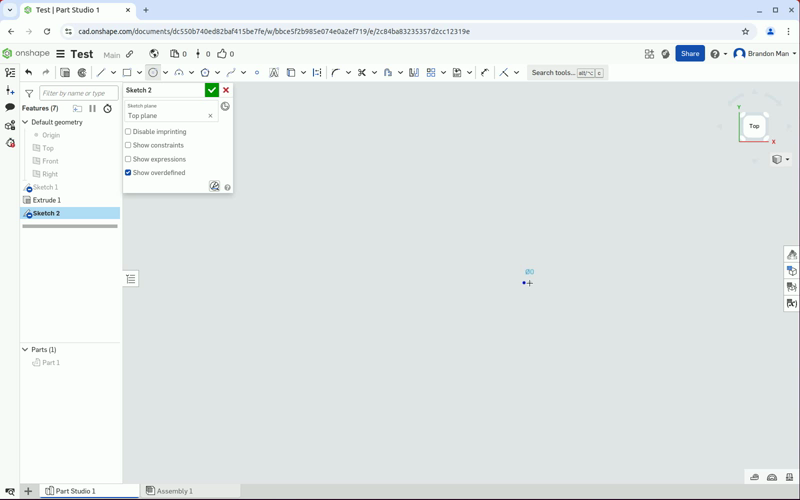
scroll(-6)
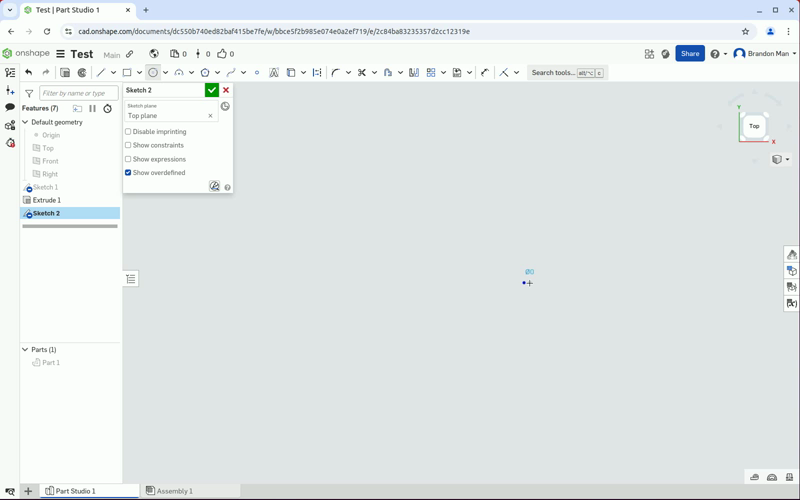
scroll(-6)
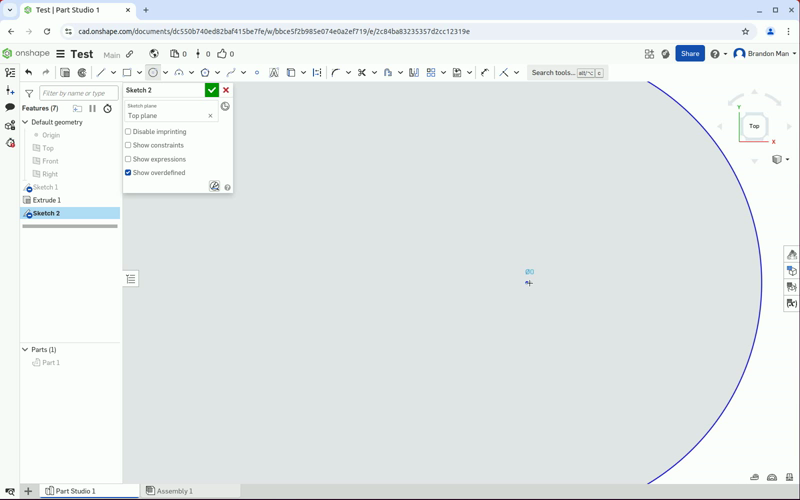
scroll(-6)
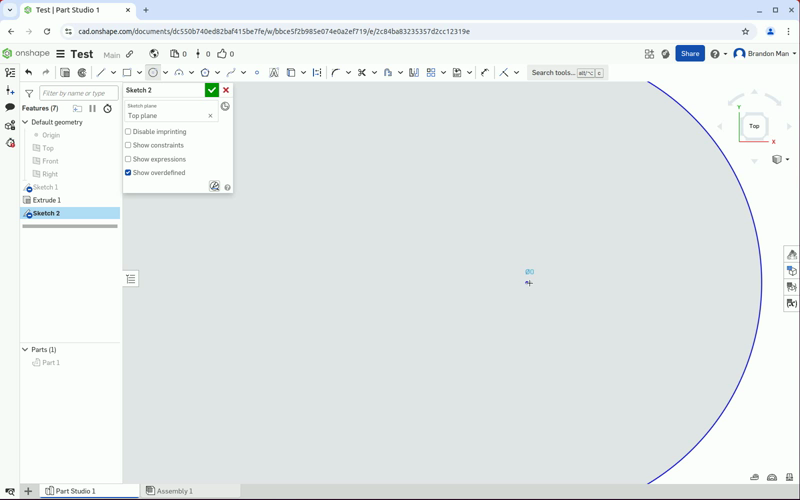
scroll(-6)
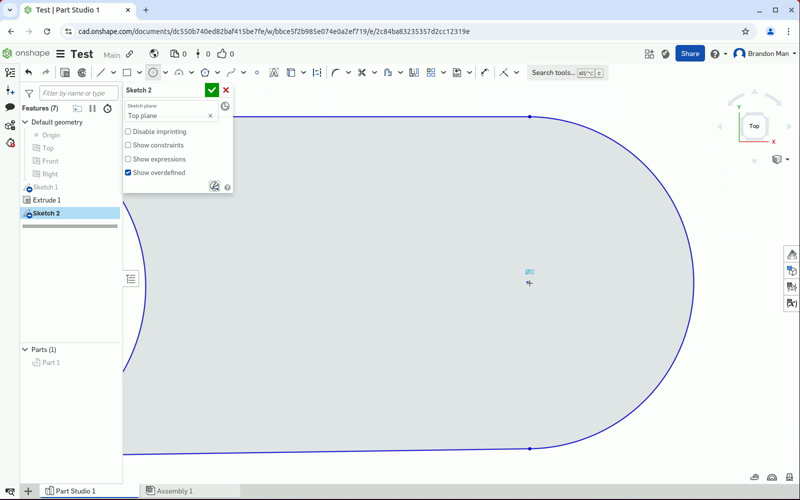
scroll(-6)
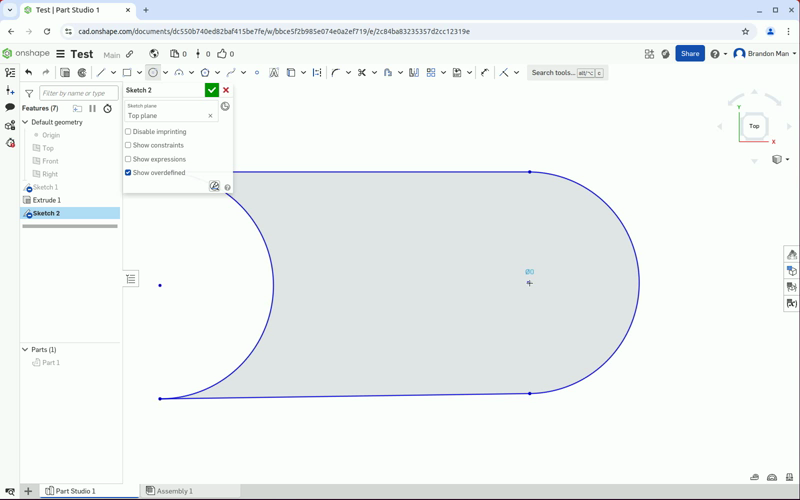
scroll(-6)
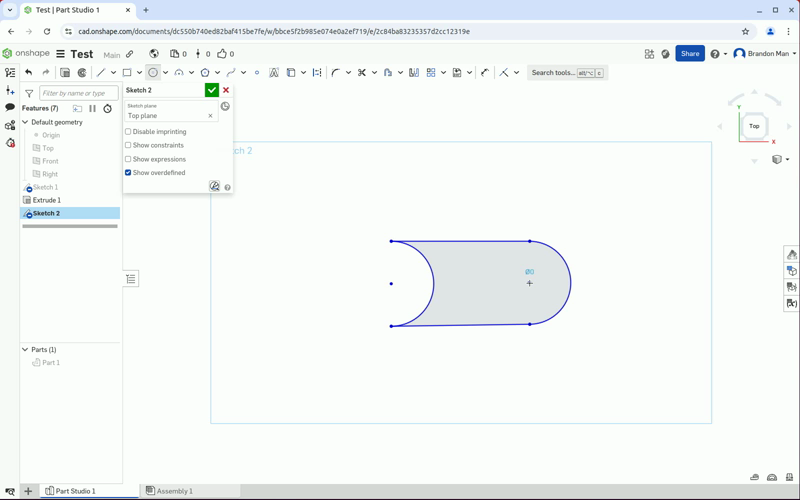
key_up(shift)
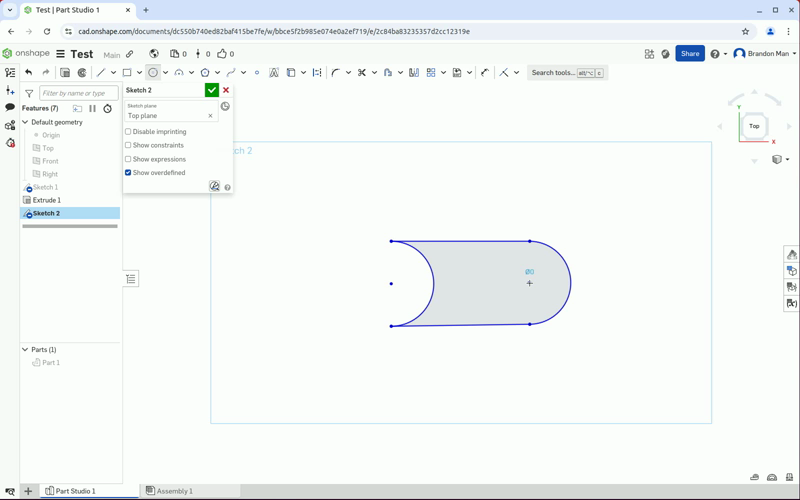
mouse_move(554, 282)
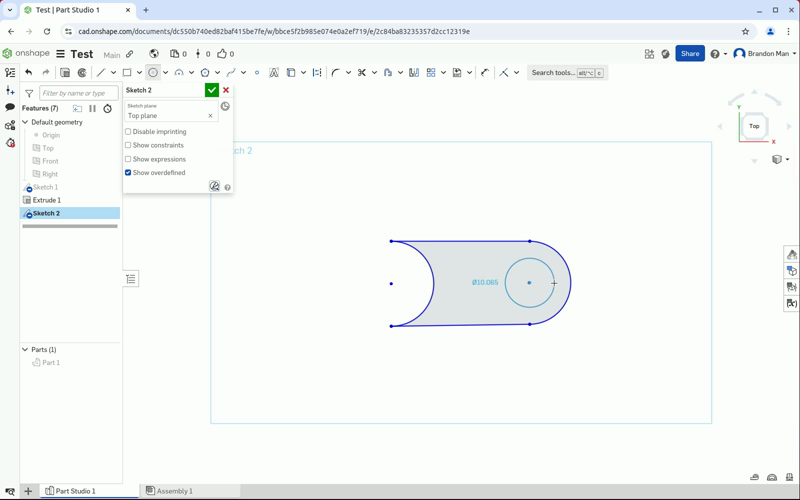
click(554, 282)
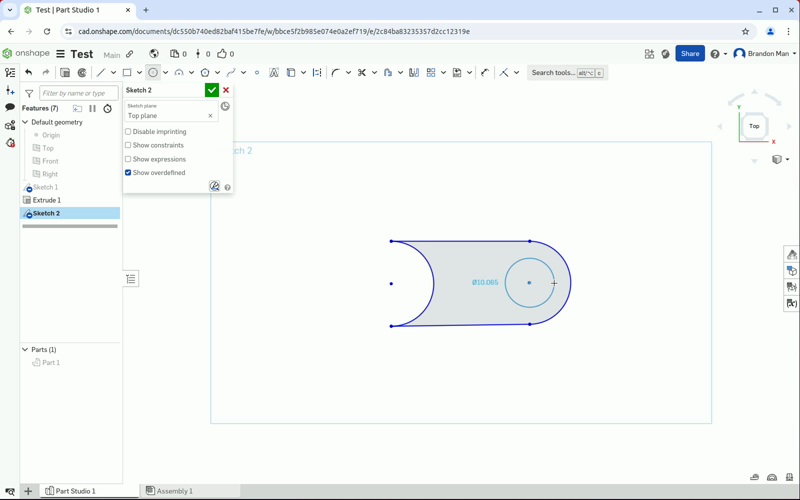
key(esc)
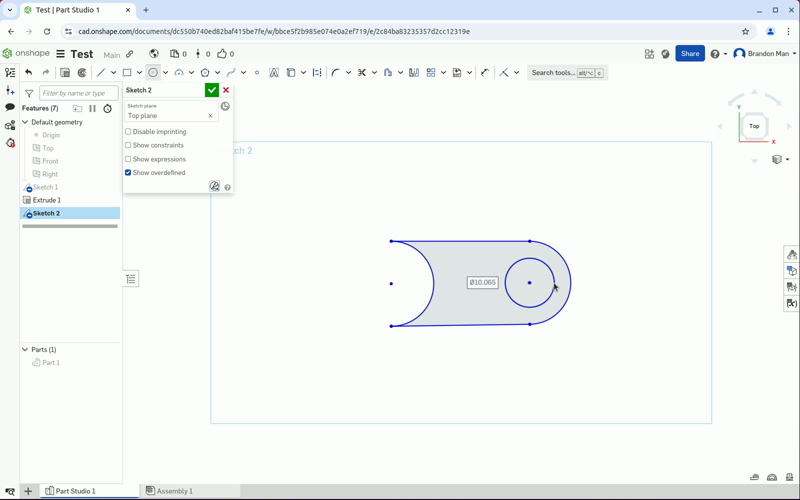
mouse_move(538, 250)
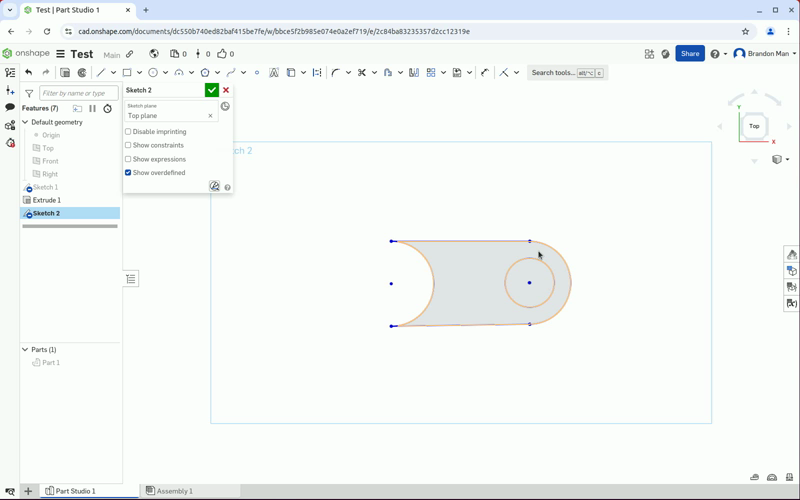
click(538, 250)
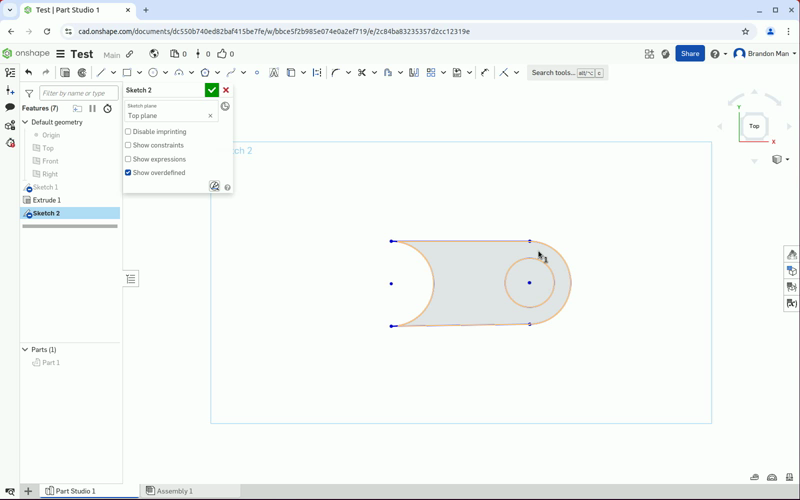
mouse_move(73, 352)
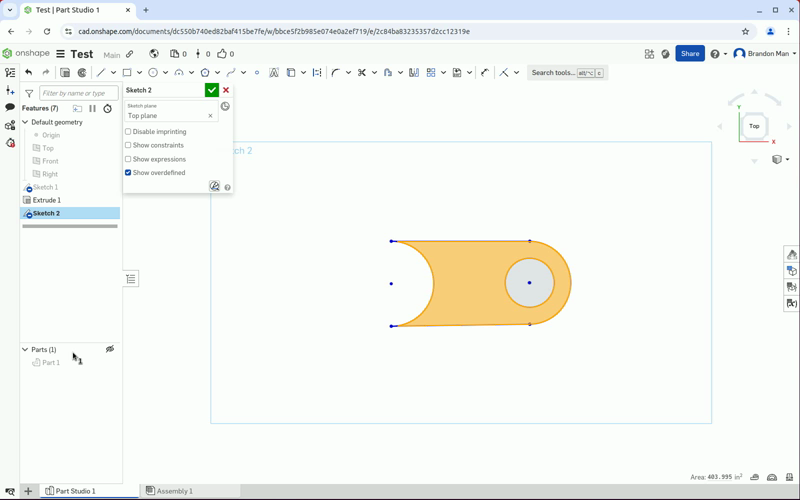
key(shift+y)
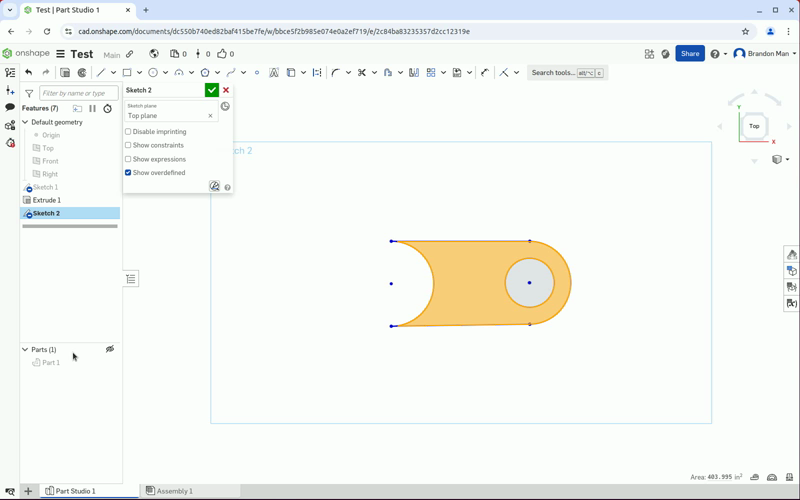
key(shift+e)
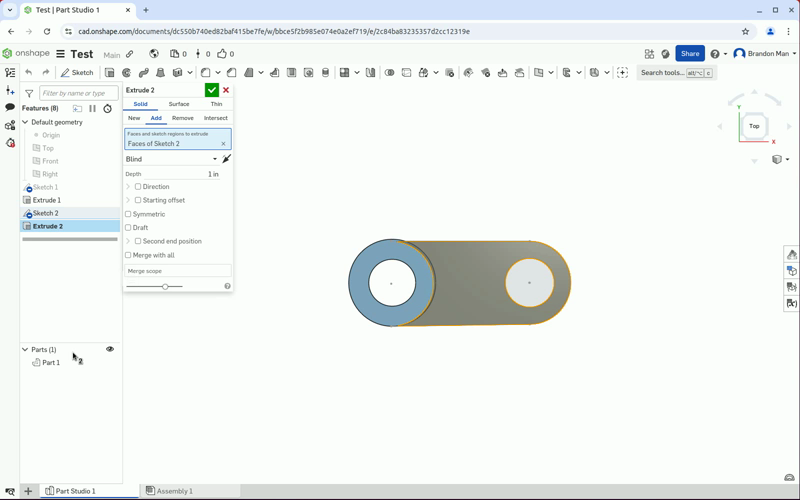
mouse_move(143, 106)
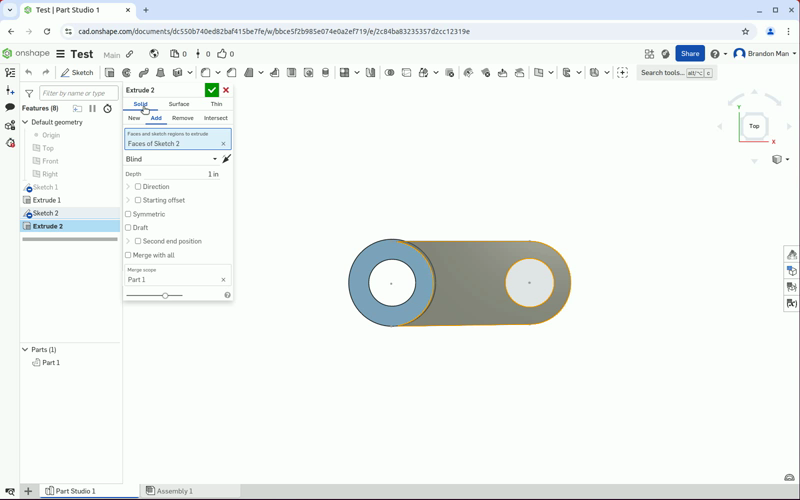
click(143, 106)
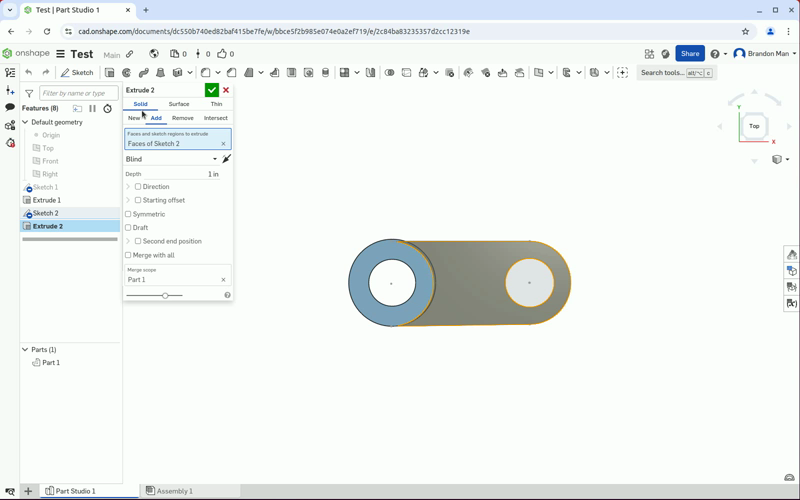
mouse_move(137, 120)
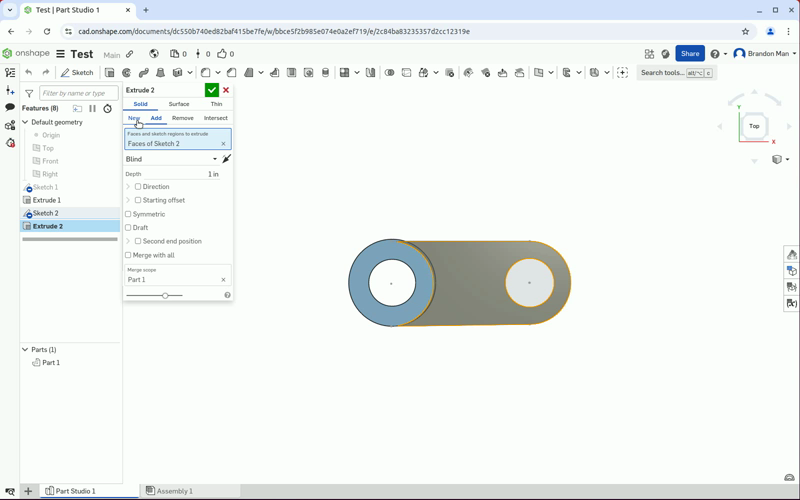
click(137, 120)
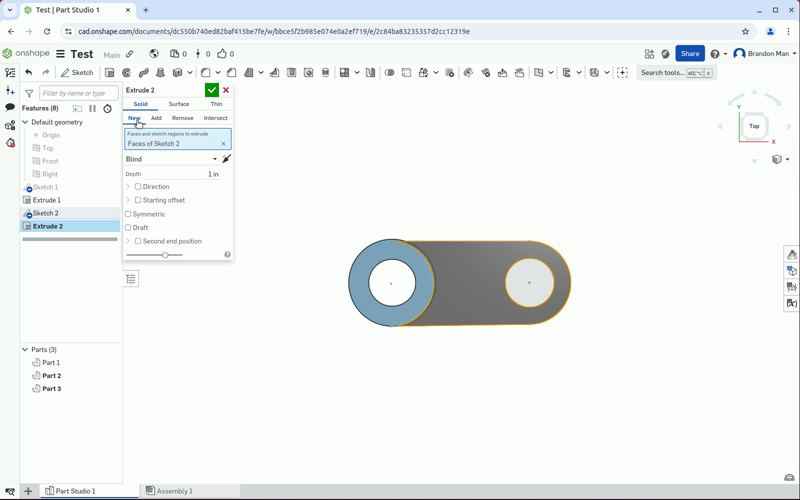
key(tab, 4)
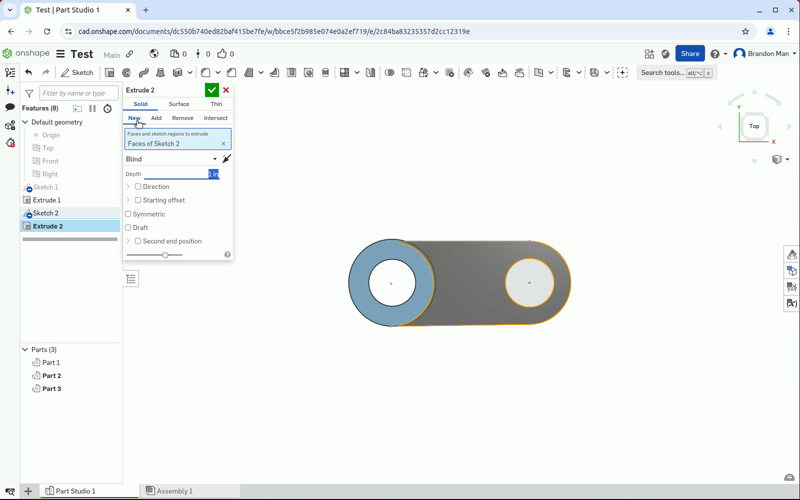
text(11.554)
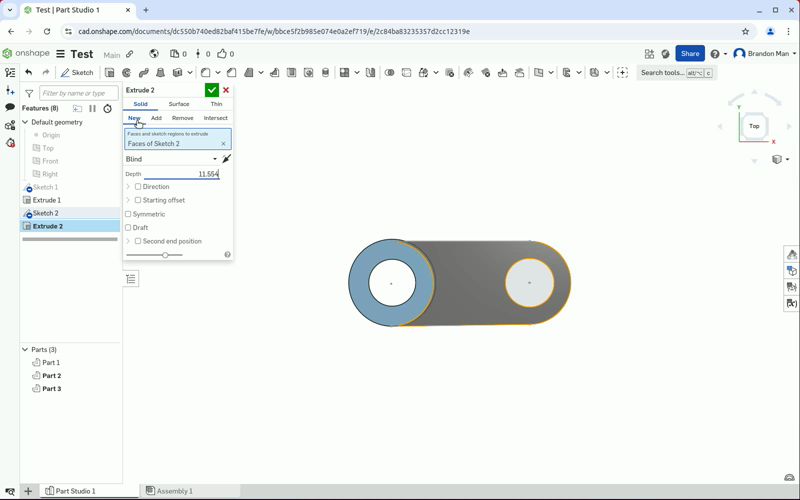
key(enter)
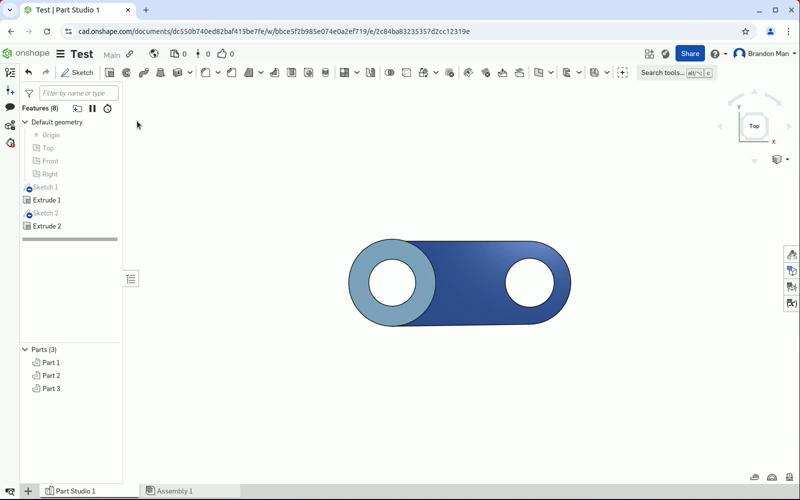
key(shift+h)
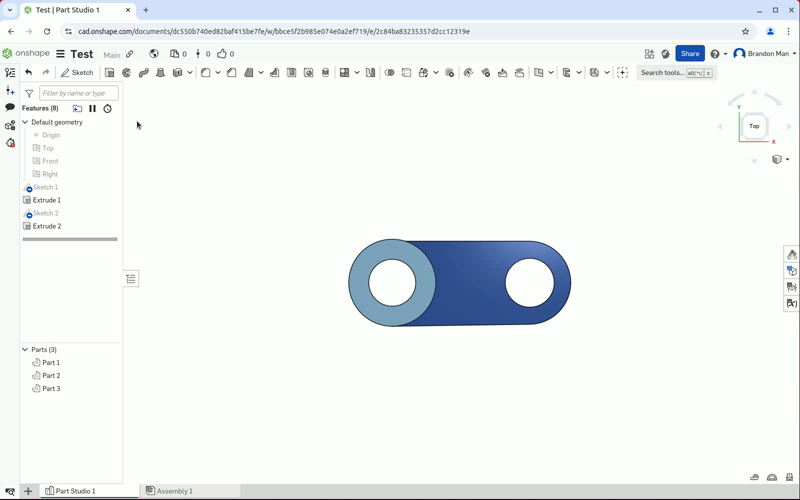
key(shift+h)
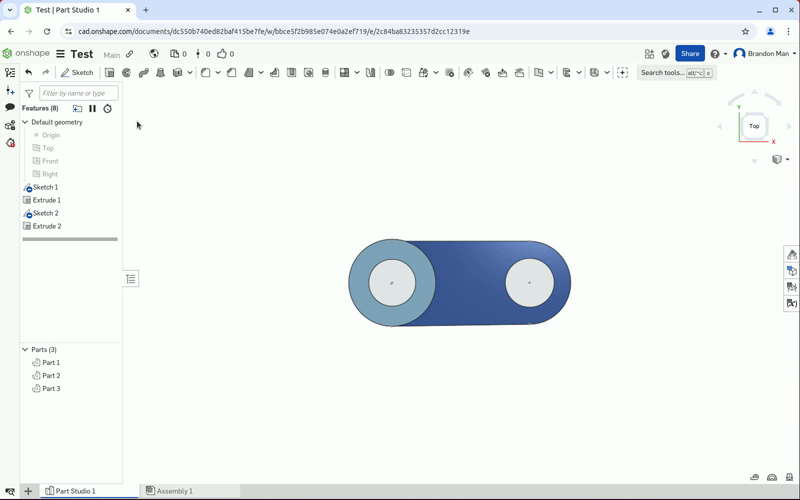
key(shift+7)
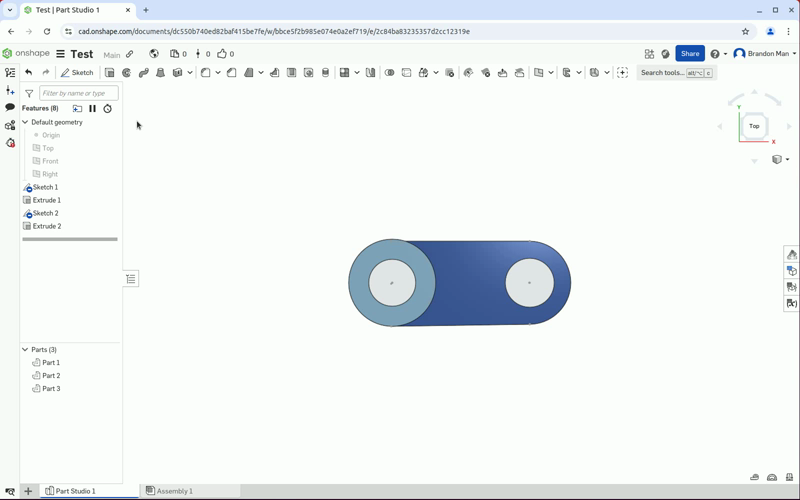
key(up, 3)
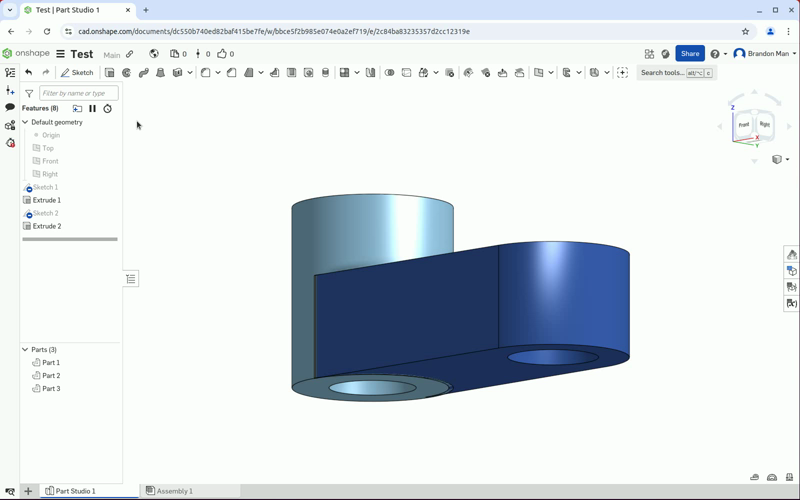
key(left, 3)
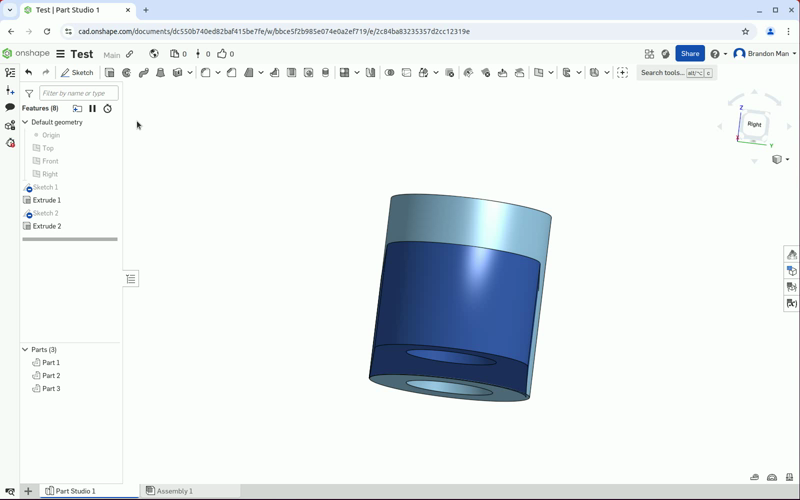
key(right, 3)
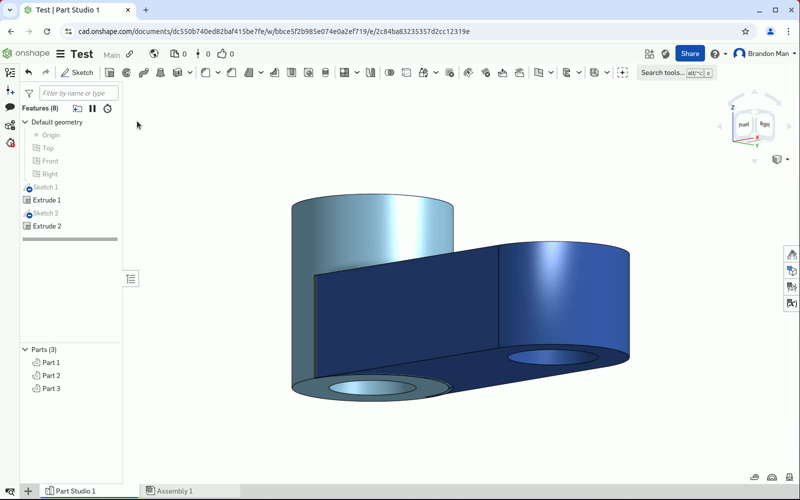
key(down, 3)
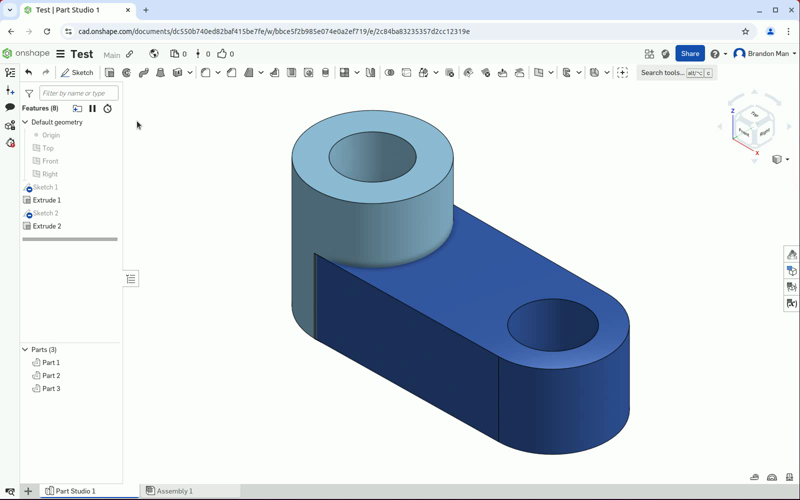
mouse_move(73, 189)
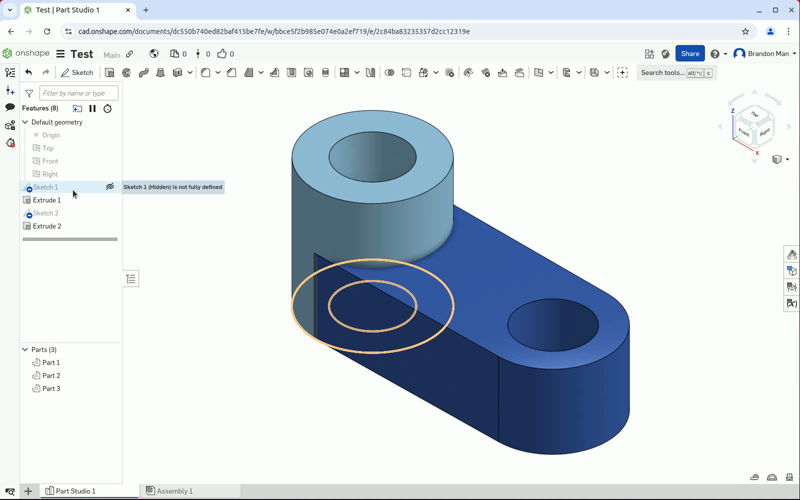
click(73, 189)